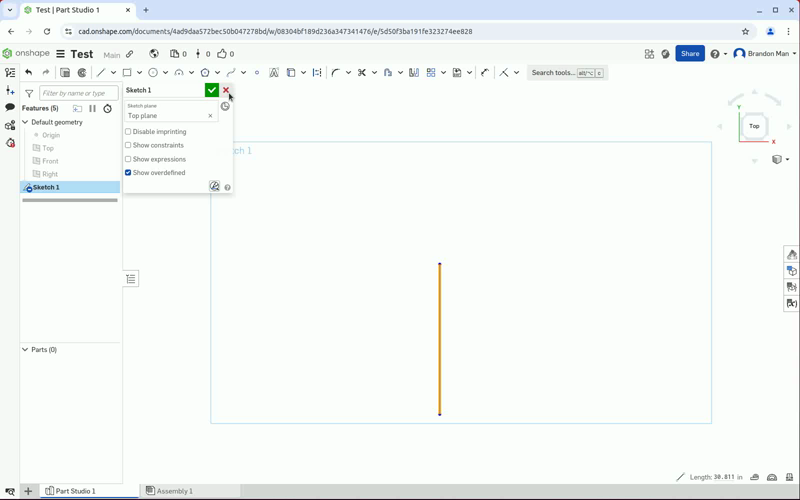
key(shift+h)
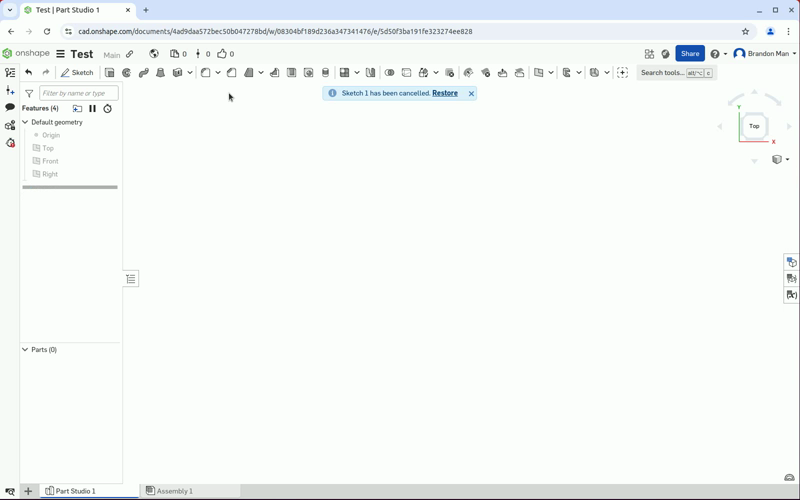
mouse_move(73, 352)
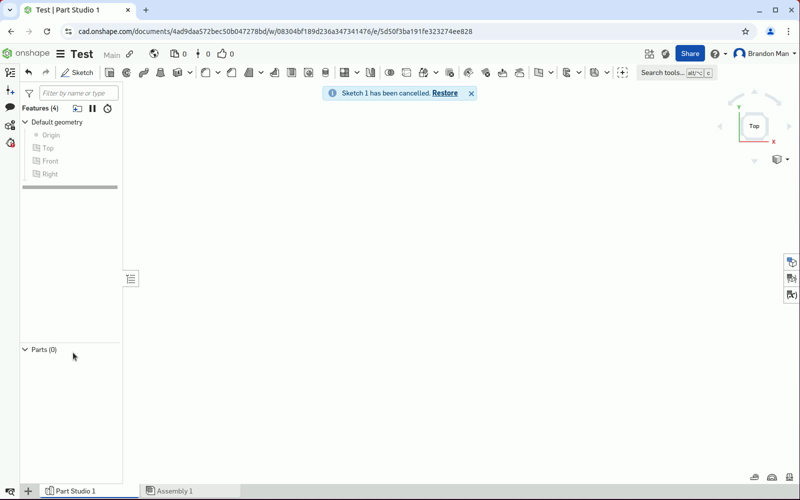
key(y)
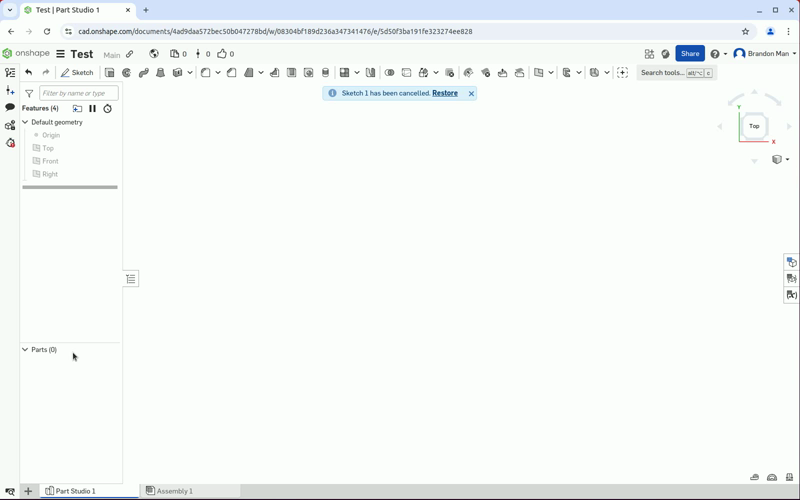
key(shift+p)
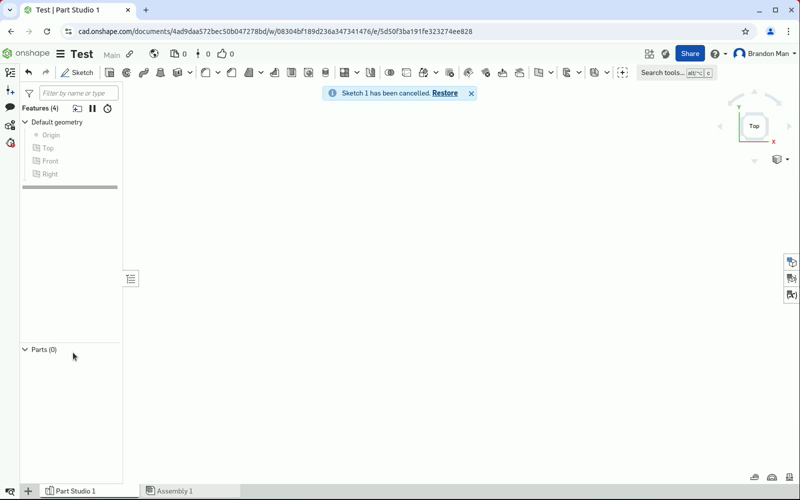
key(space)
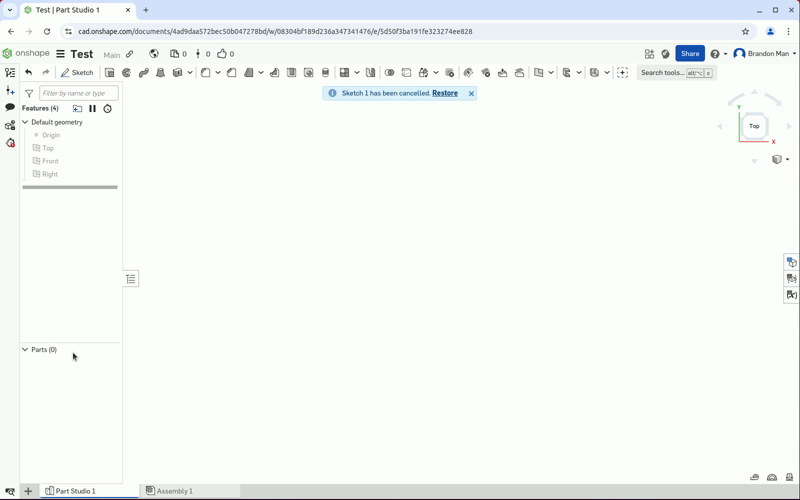
key_down(shift)
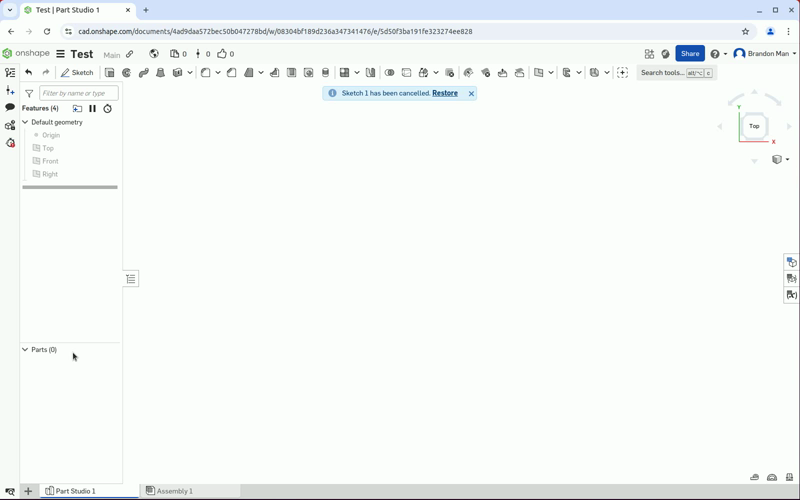
key(up)
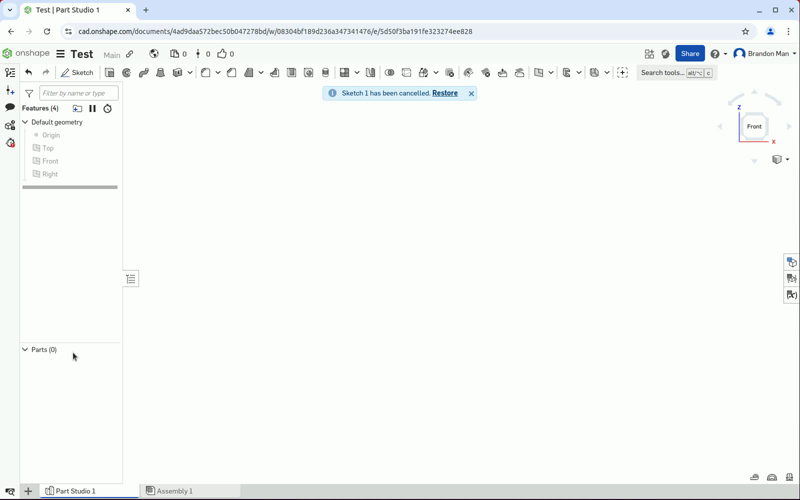
key_up(shift)
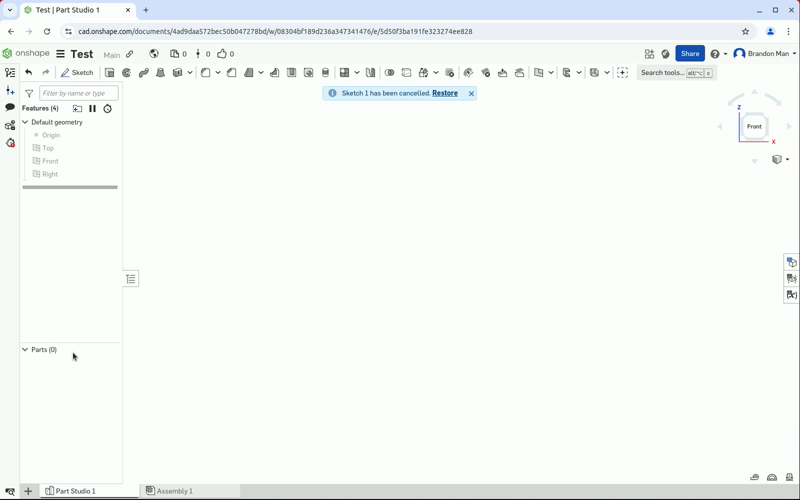
mouse_move(73, 352)
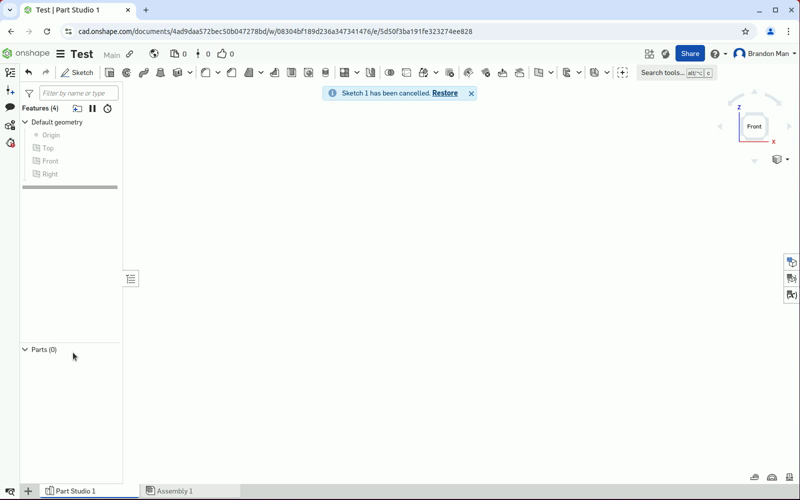
key(shift+y)
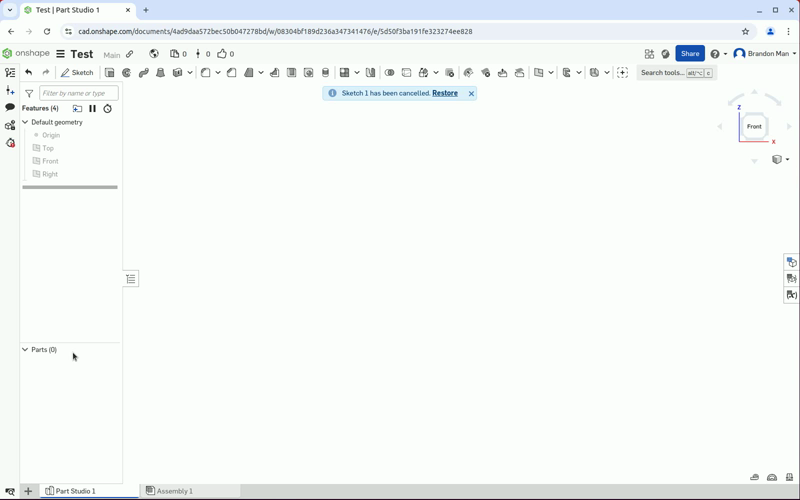
key(shift+s)
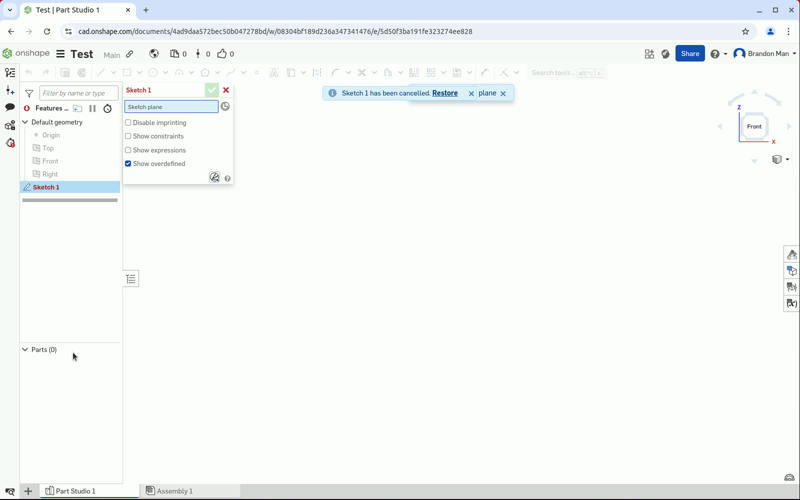
mouse_move(73, 163)
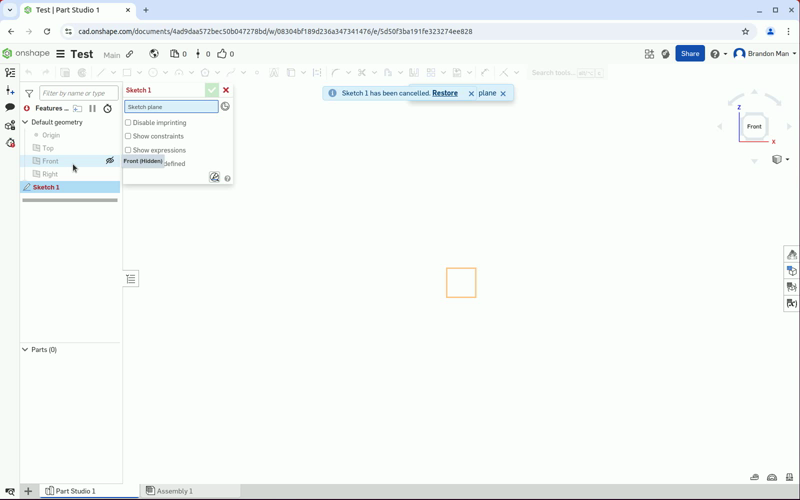
click(73, 163)
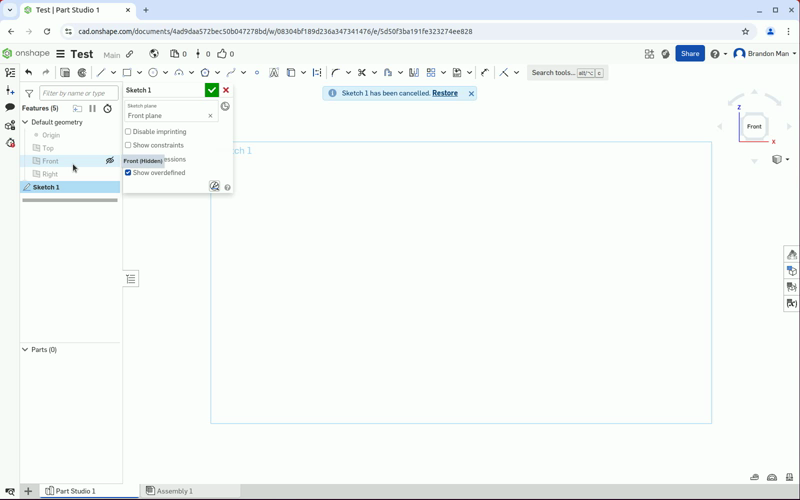
mouse_move(73, 352)
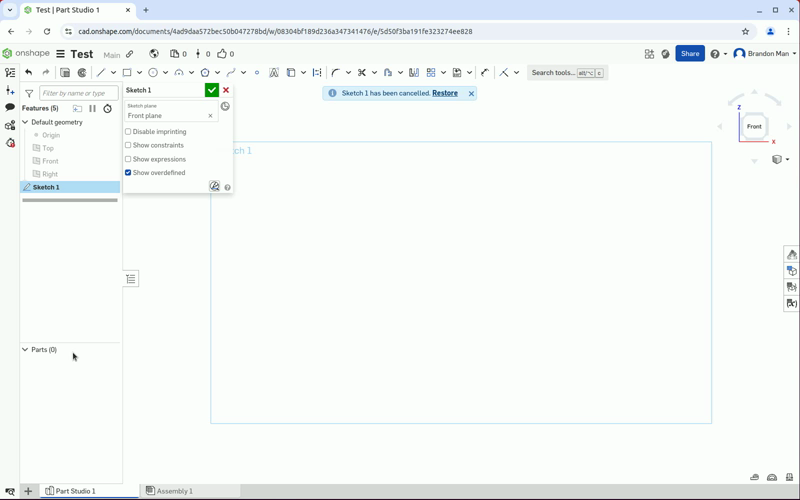
key(y)
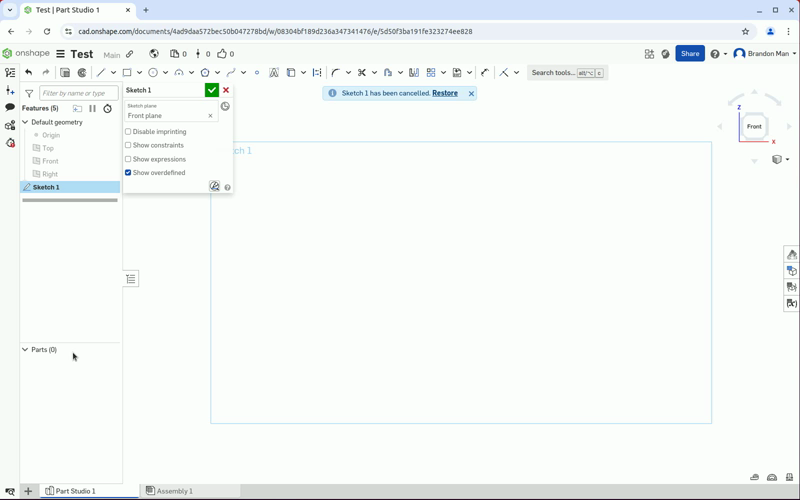
key(c)
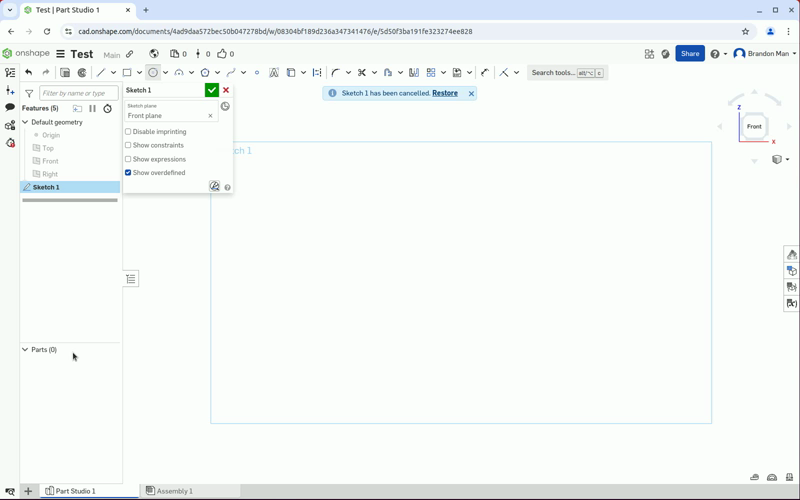
key_down(shift)
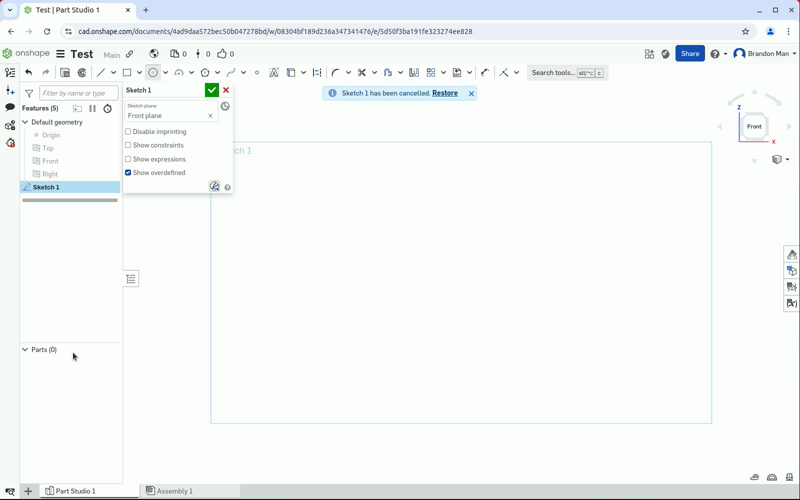
mouse_move(460, 282)
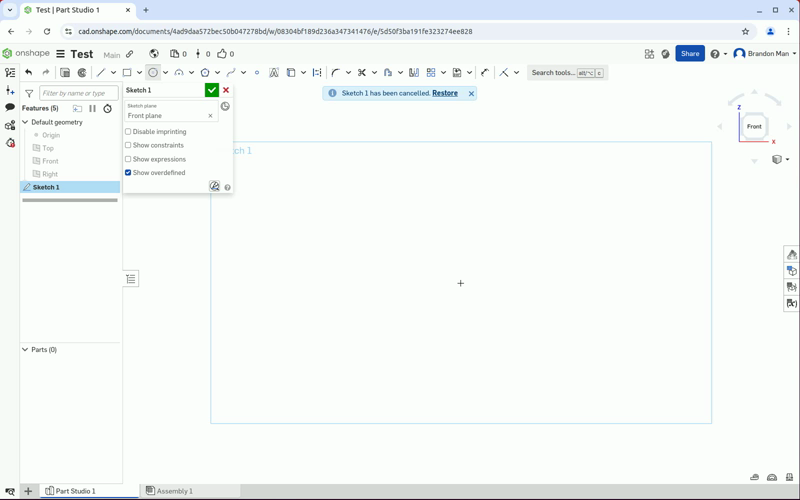
click(460, 282)
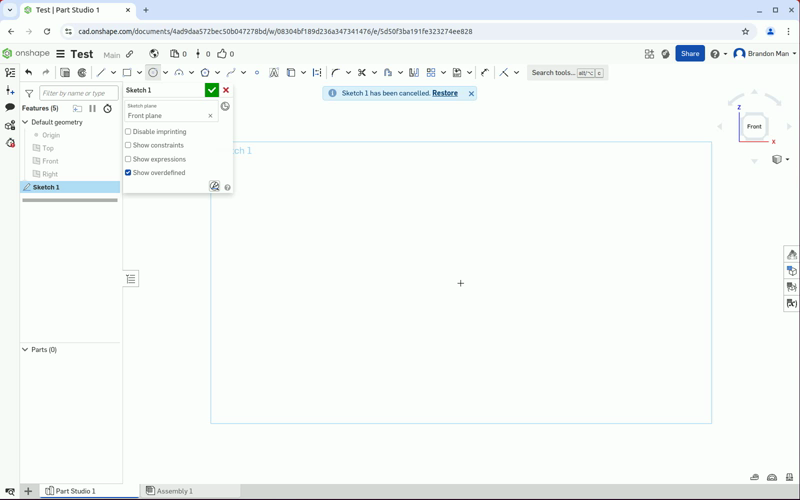
key_up(shift)
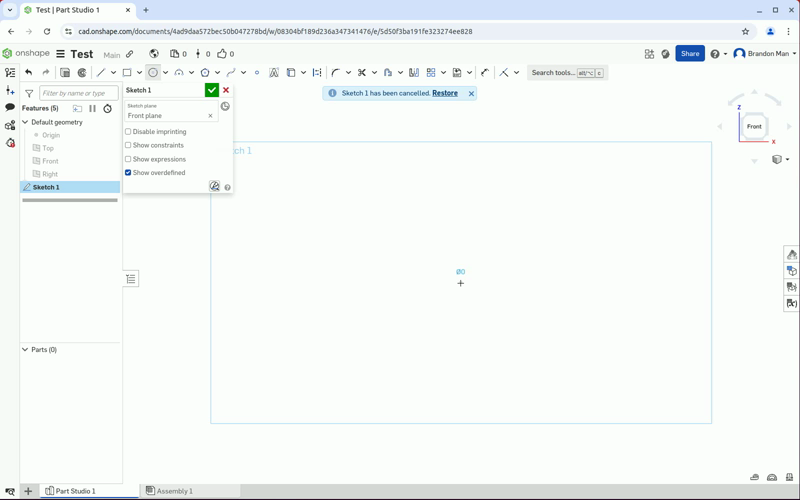
mouse_move(505, 282)
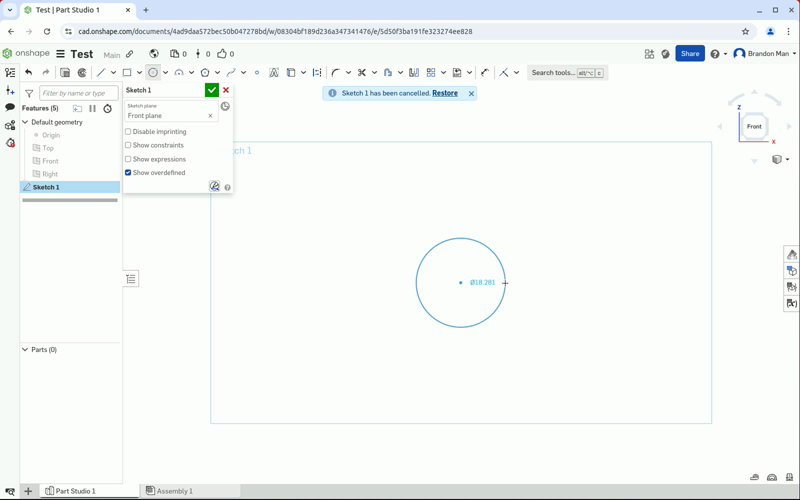
click(505, 282)
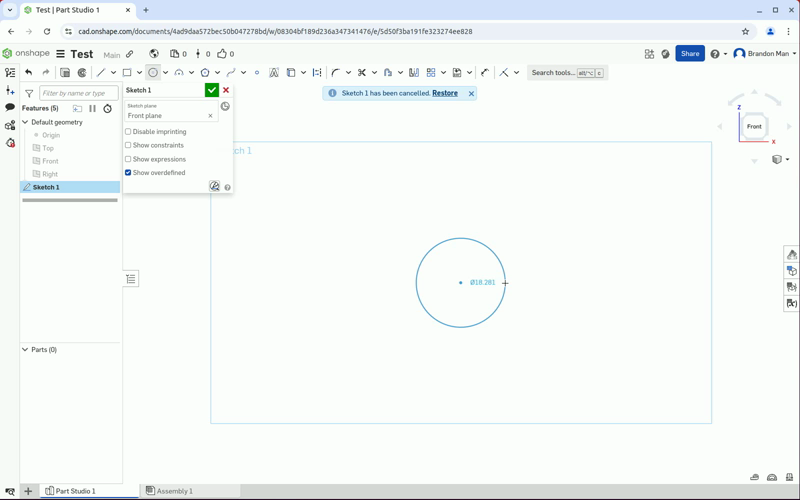
key(esc)
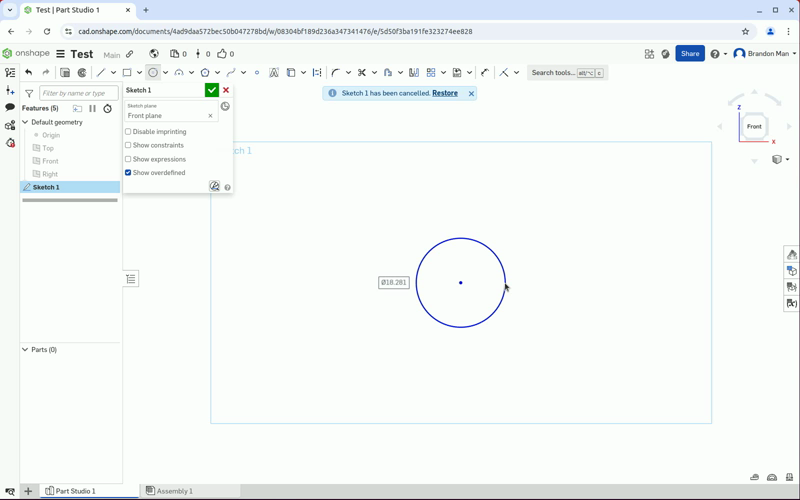
key(c)
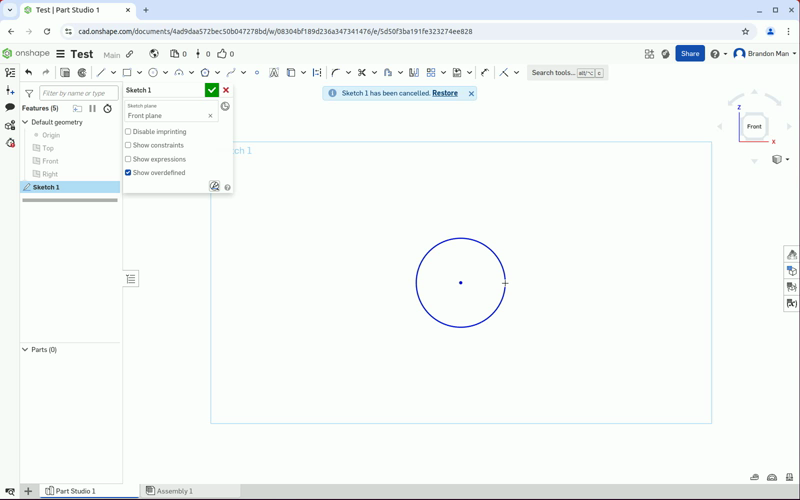
key_down(shift)
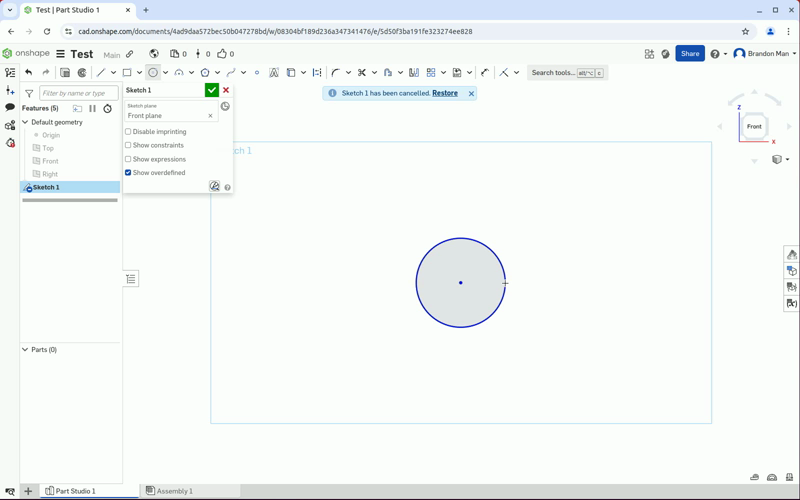
mouse_move(460, 282)
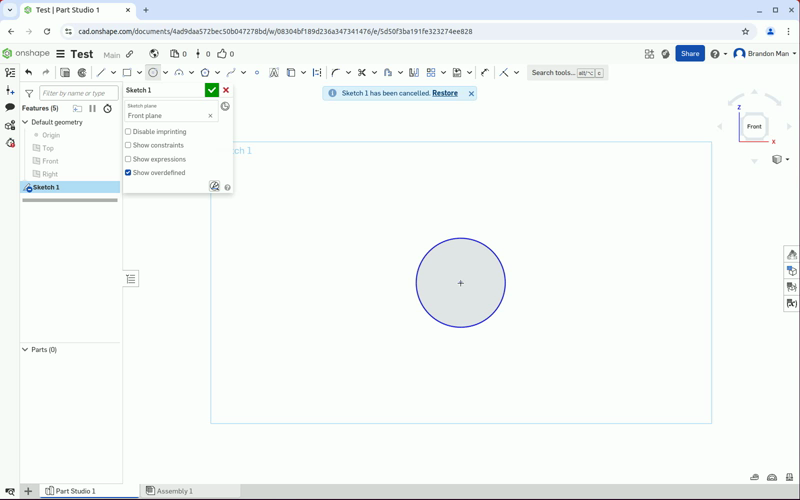
click(460, 282)
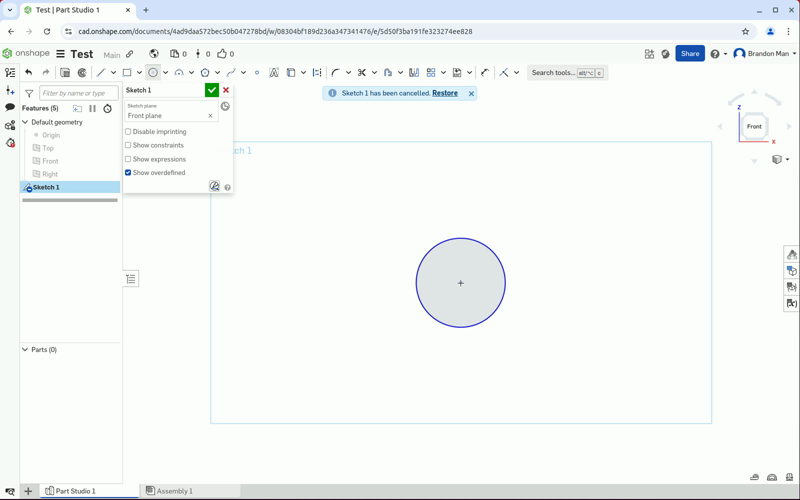
key_up(shift)
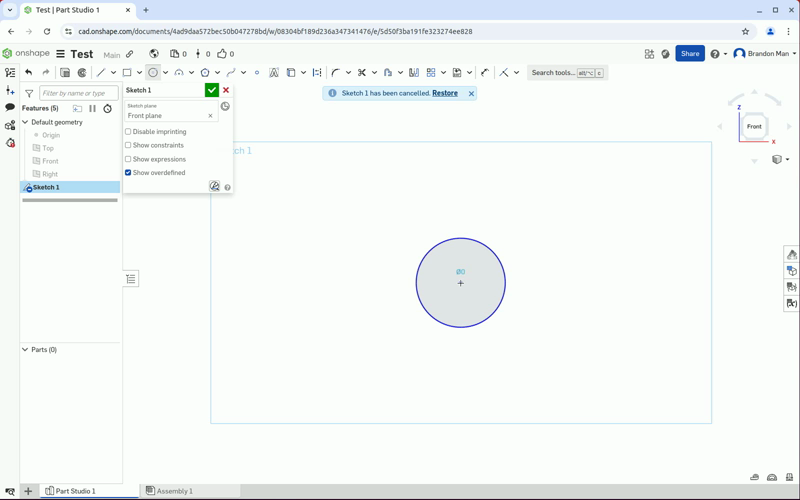
mouse_move(478, 282)
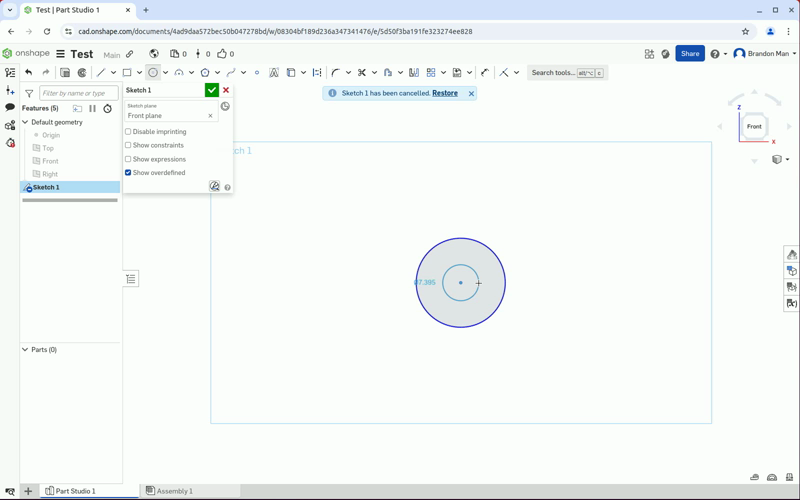
click(478, 282)
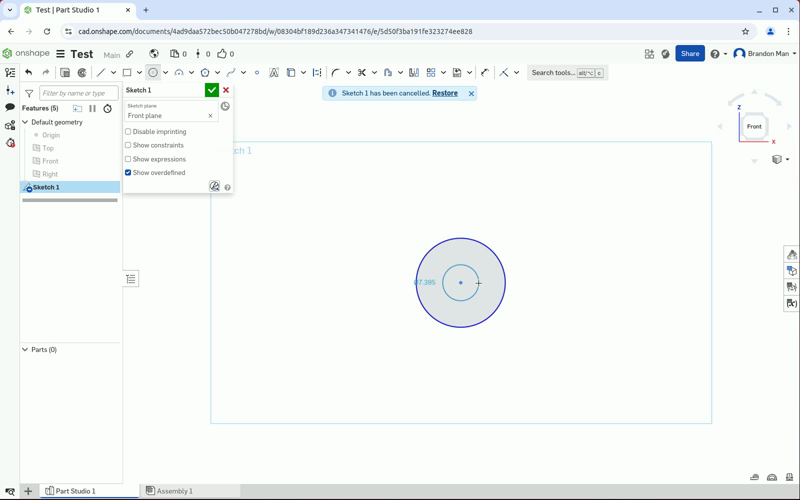
key(esc)
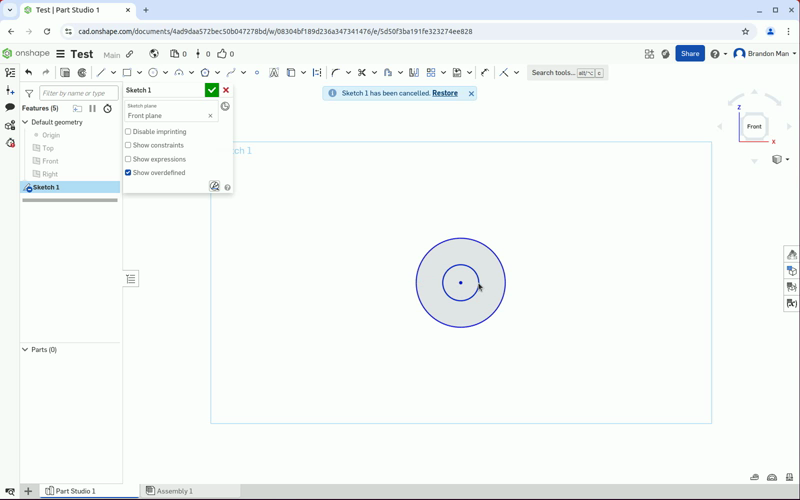
mouse_move(488, 284)
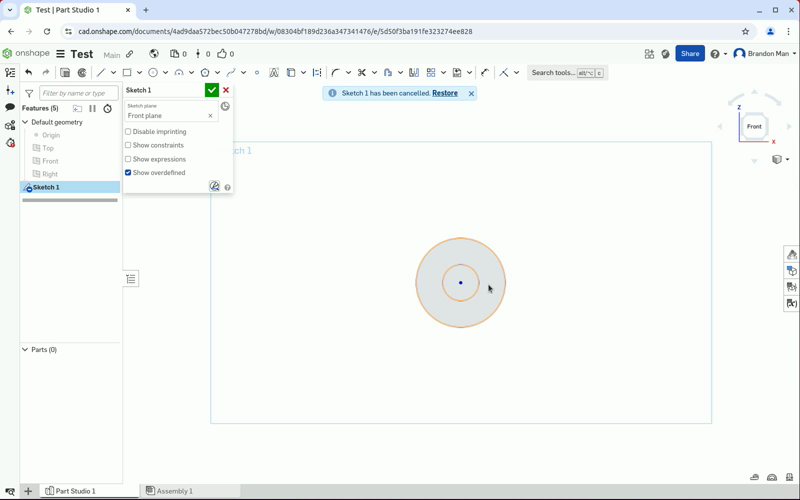
click(488, 284)
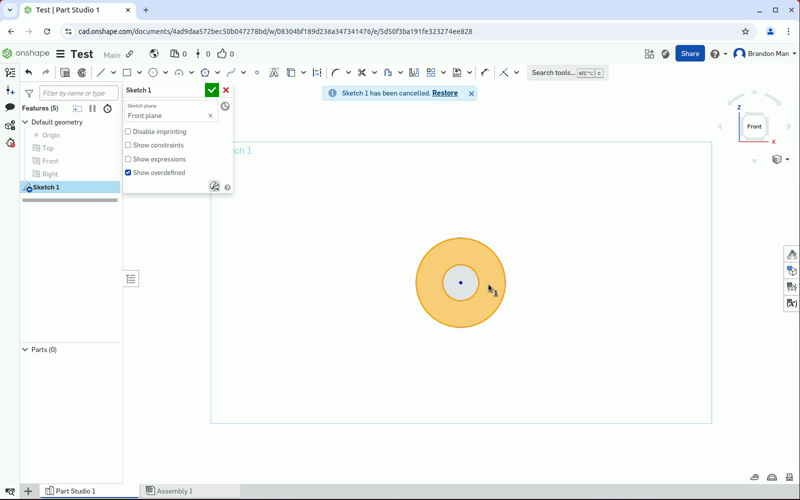
mouse_move(73, 352)
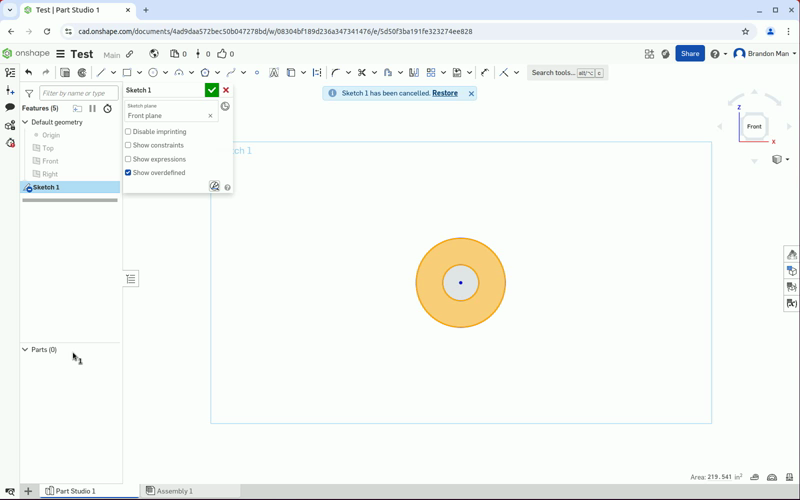
key(shift+y)
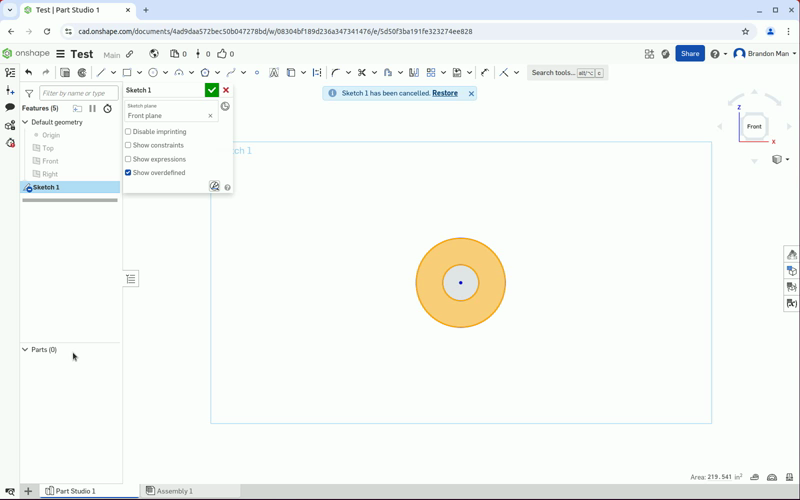
key(shift+e)
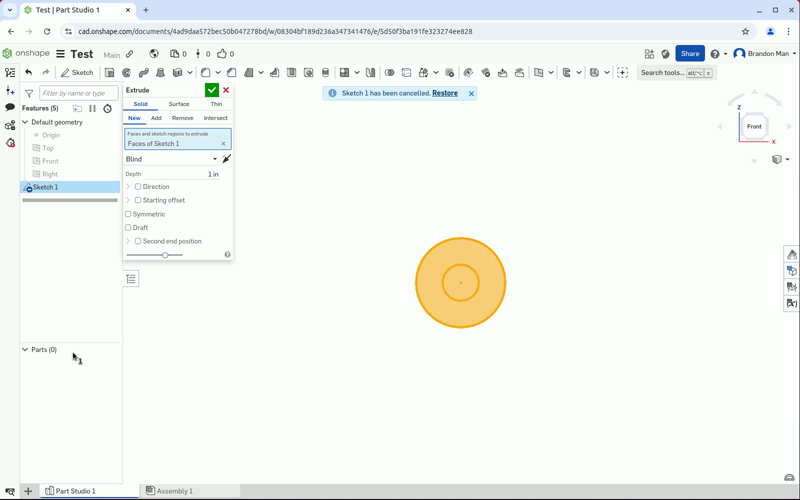
mouse_move(143, 106)
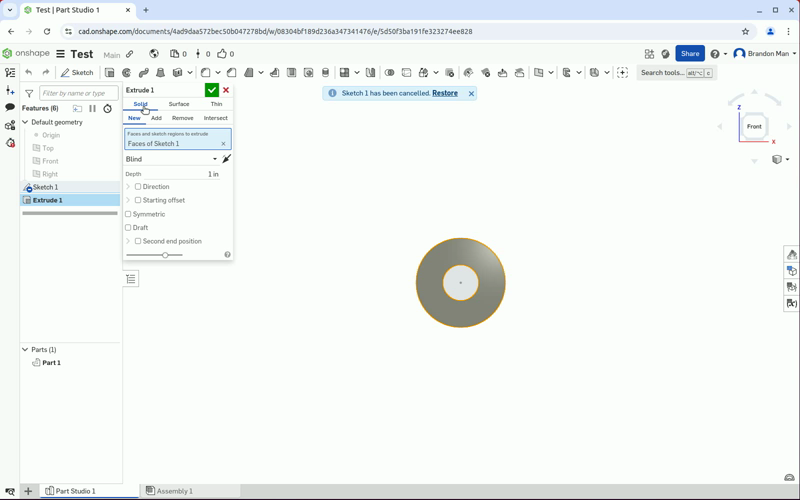
click(143, 106)
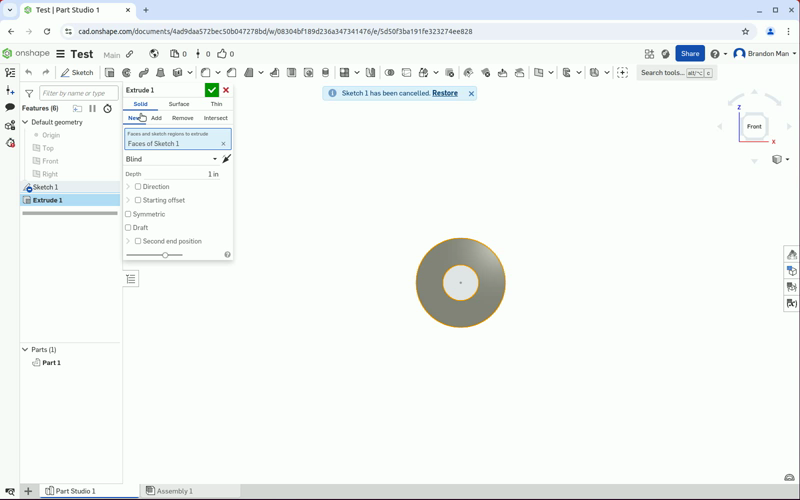
mouse_move(137, 120)
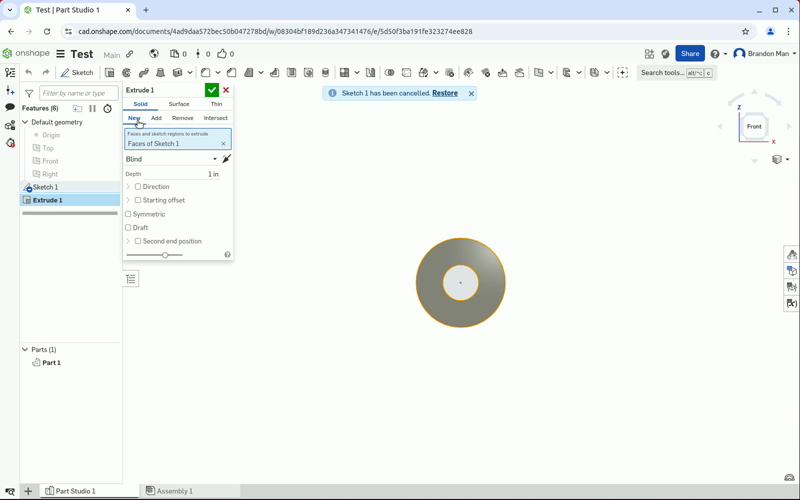
click(137, 120)
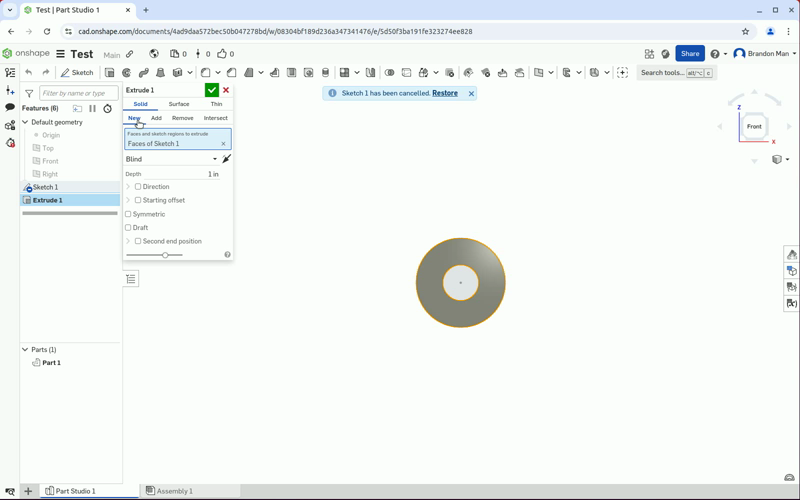
key(tab, 4)
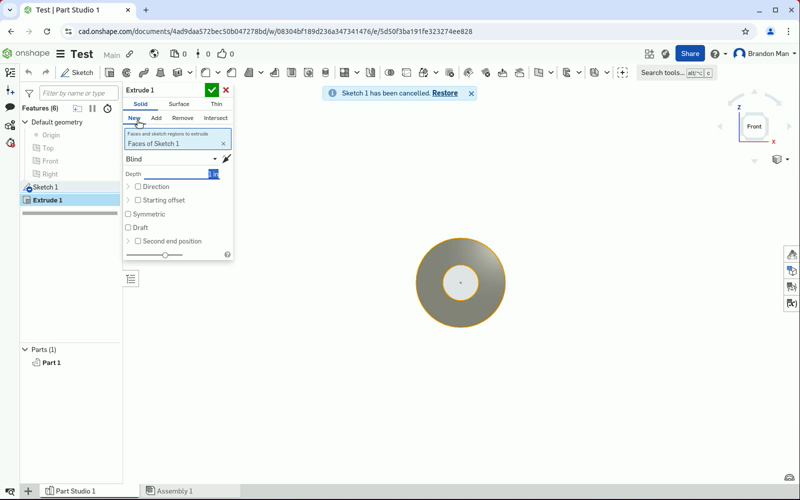
text(3.611)
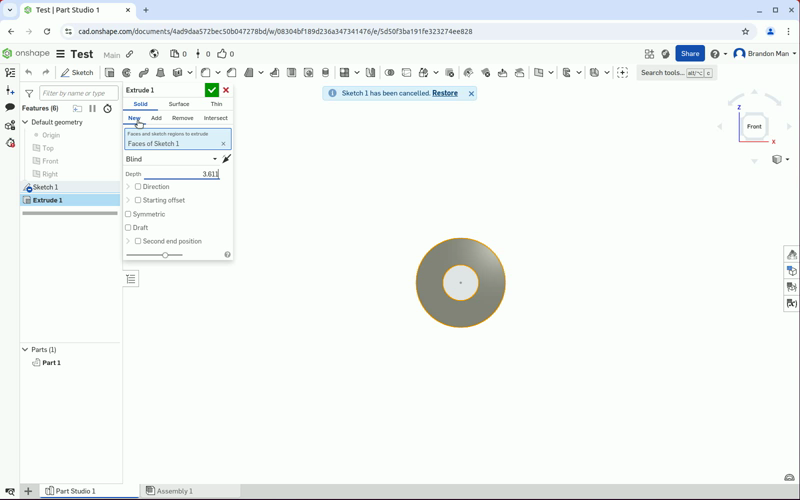
key(enter)
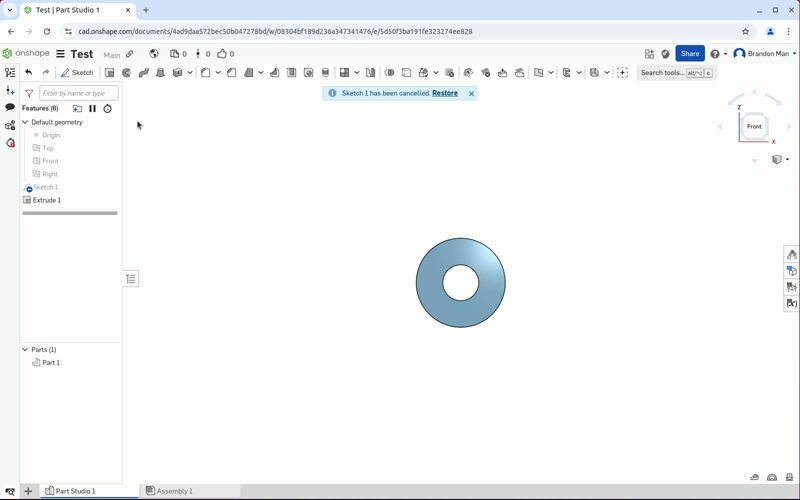
key(shift+h)
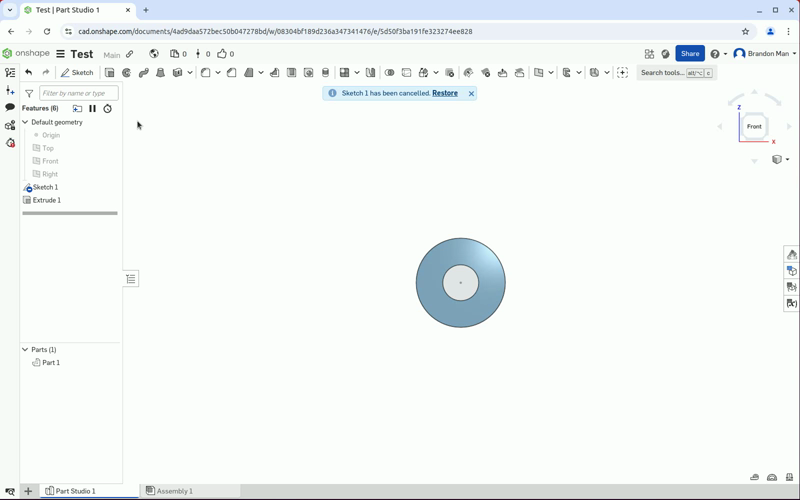
key(shift+h)
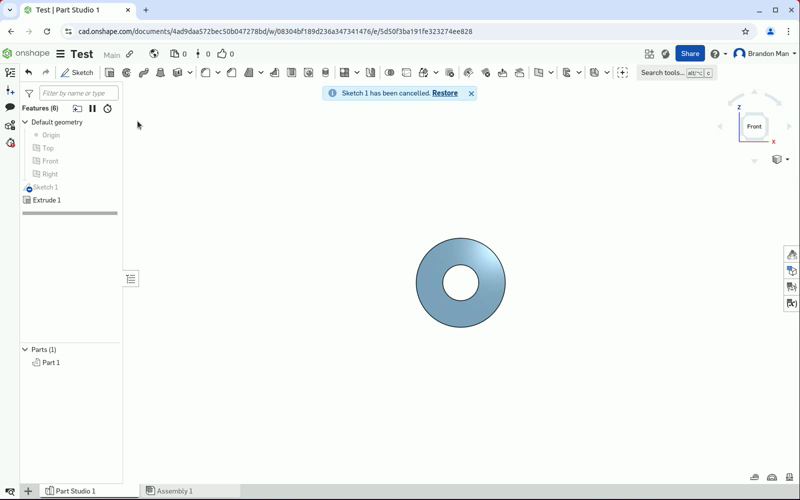
mouse_move(73, 189)
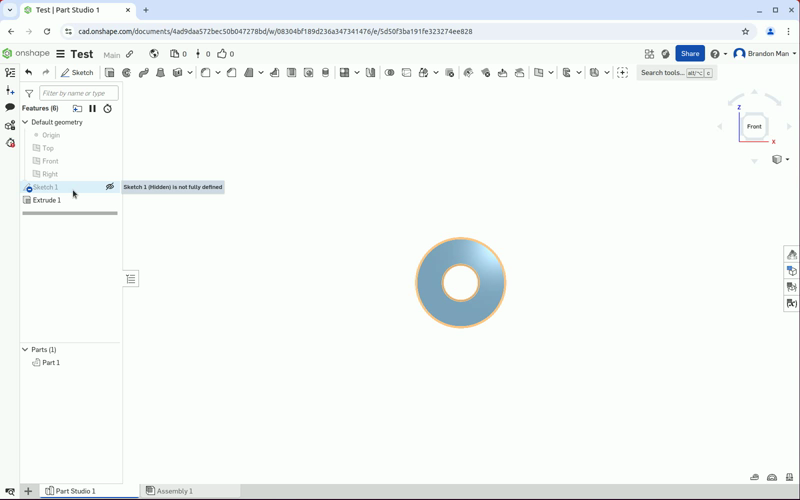
click(73, 189)
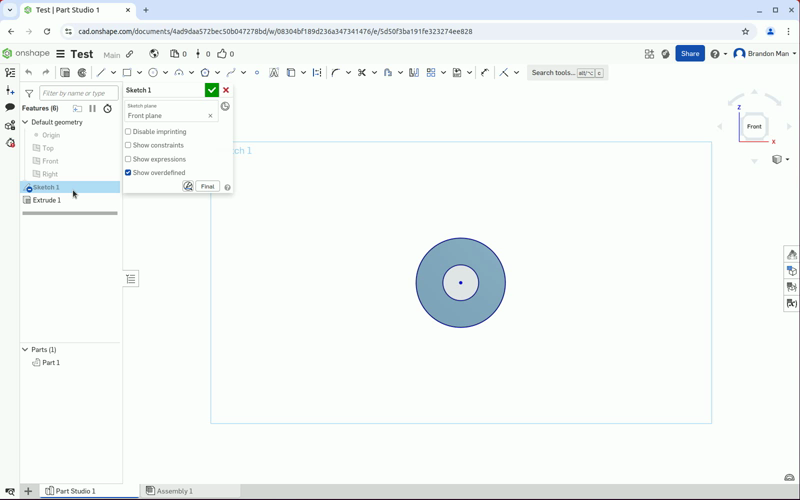
mouse_move(229, 92)
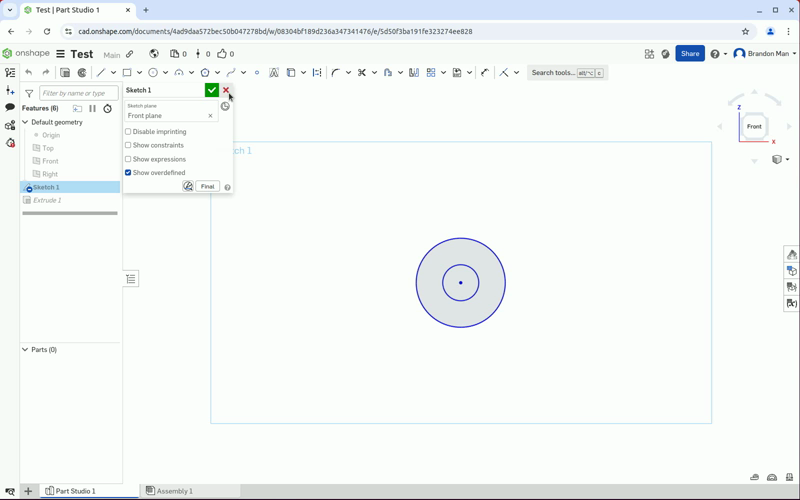
click(229, 92)
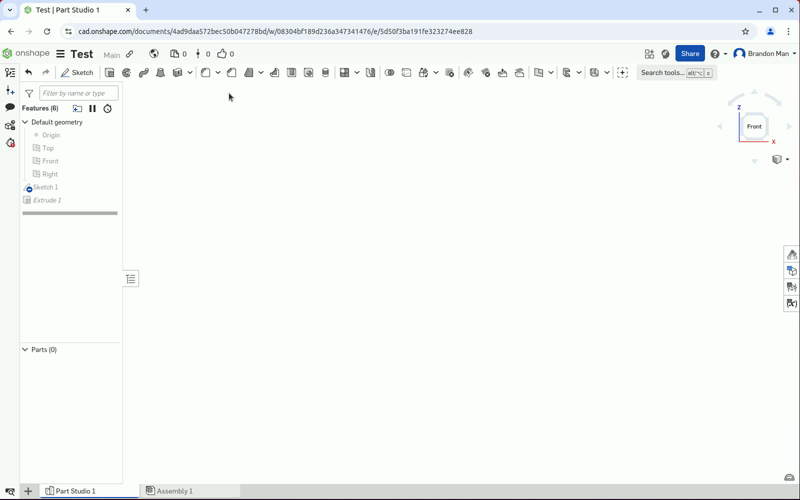
mouse_move(541, 75)
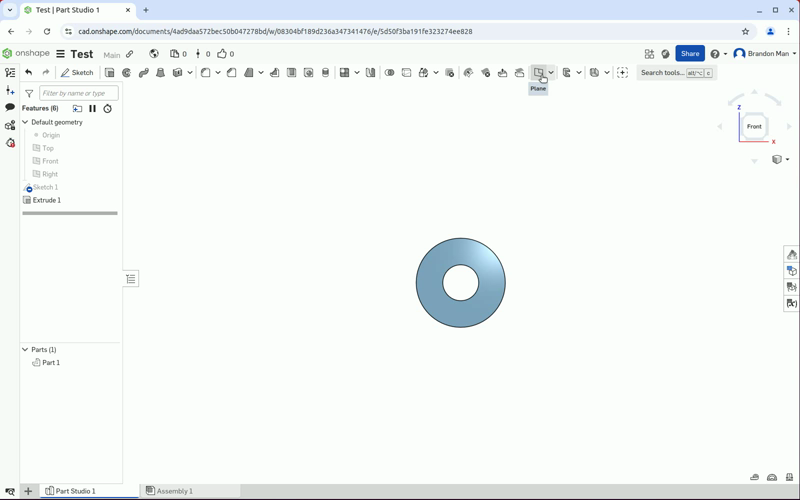
click(541, 75)
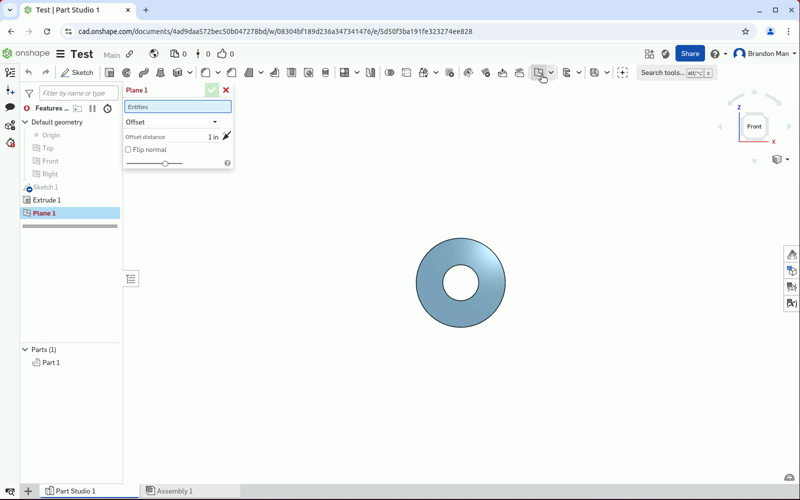
mouse_move(73, 163)
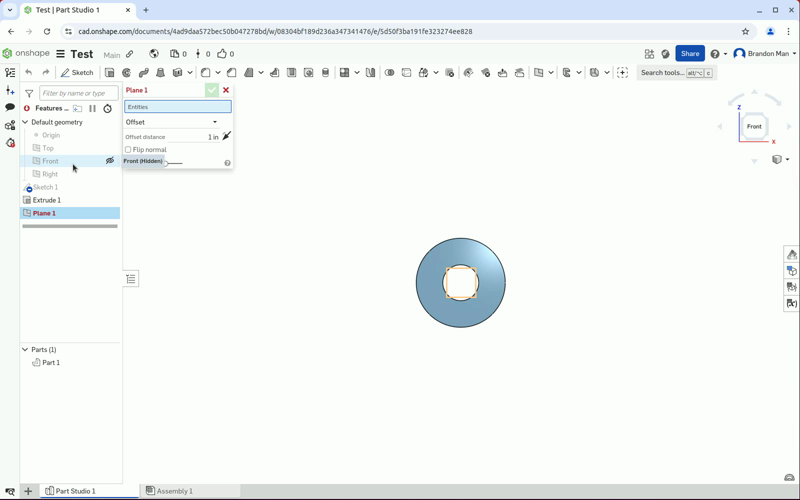
click(73, 163)
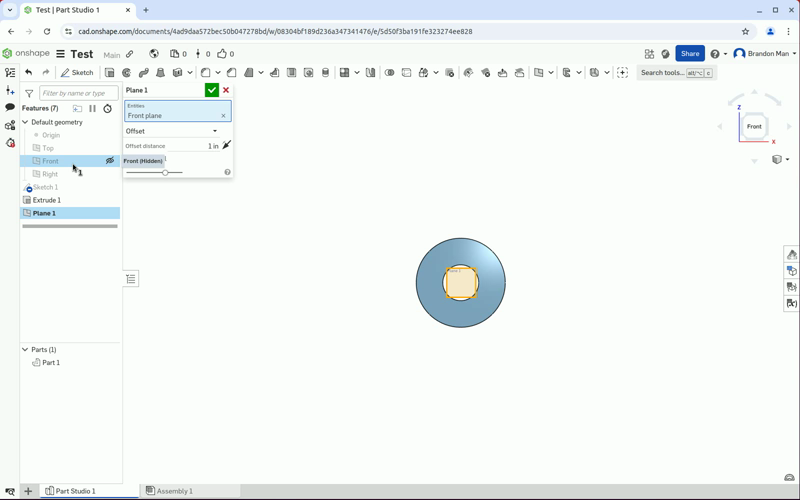
key(tab, 2)
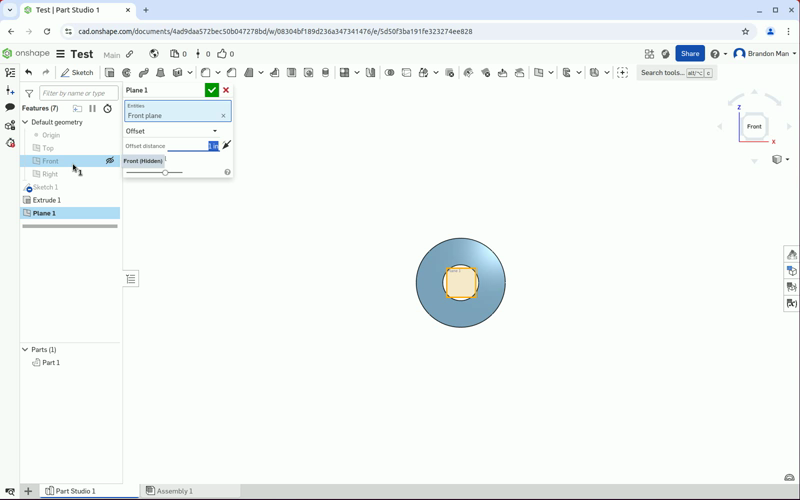
text(3.605)
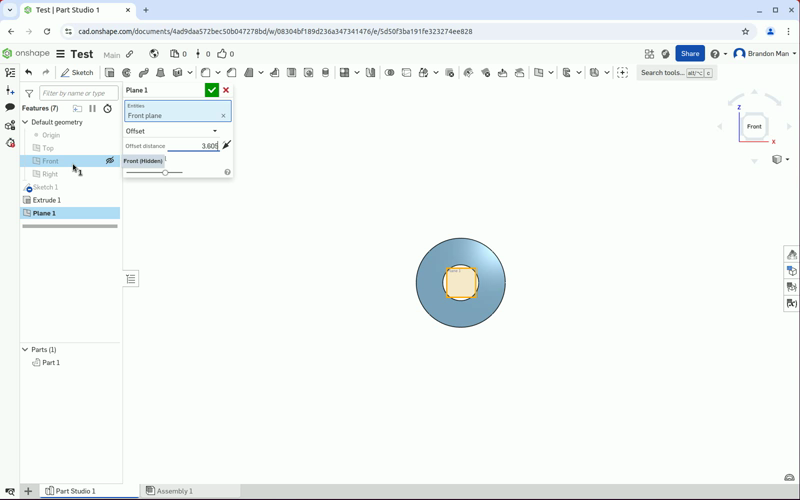
key(enter, 2)
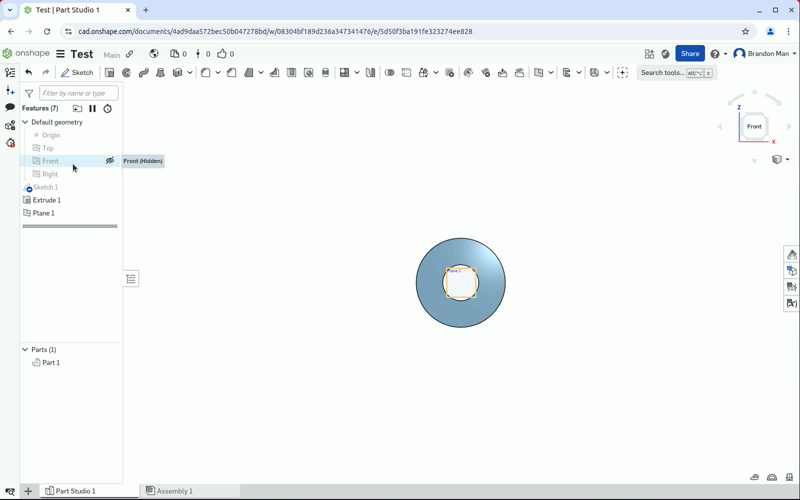
key(shift+s)
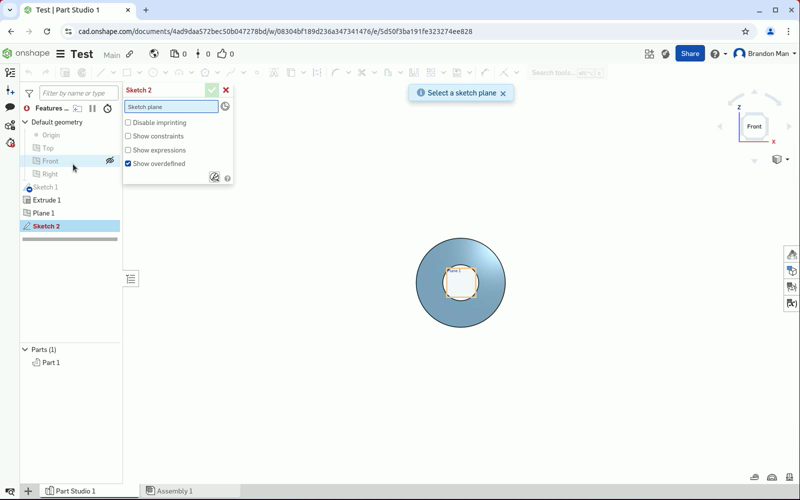
mouse_move(73, 215)
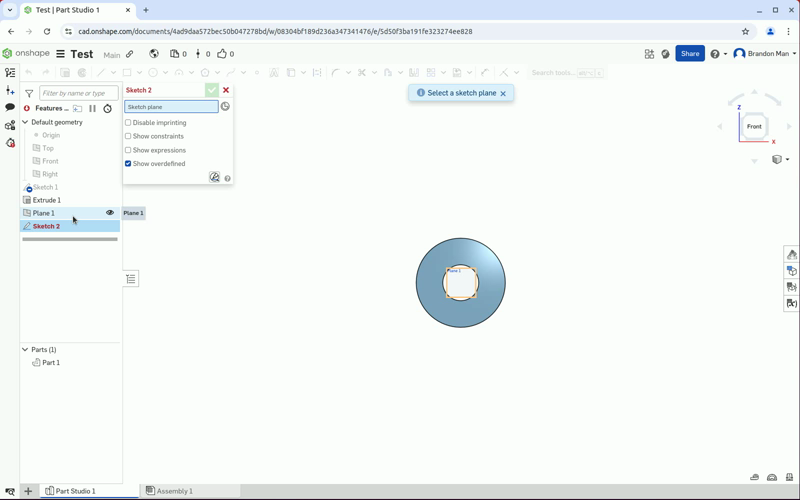
click(73, 215)
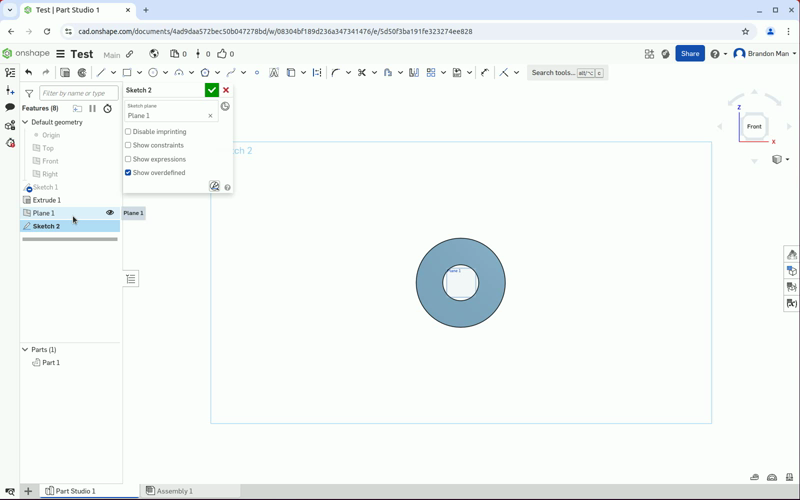
mouse_move(73, 352)
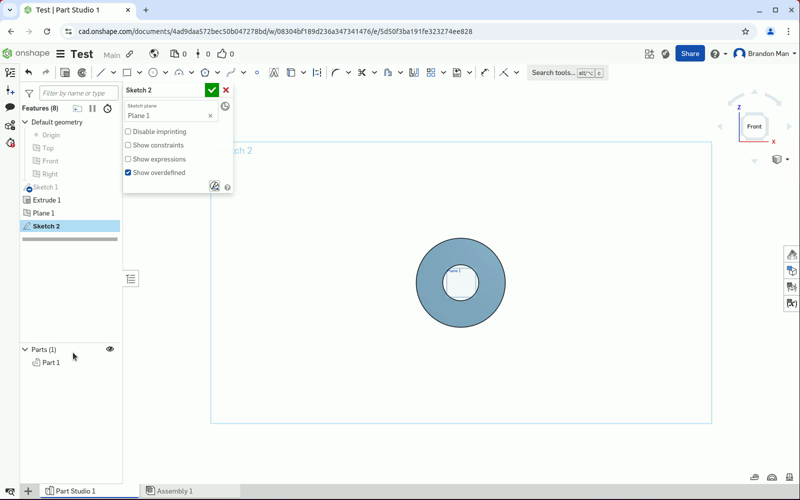
key(y)
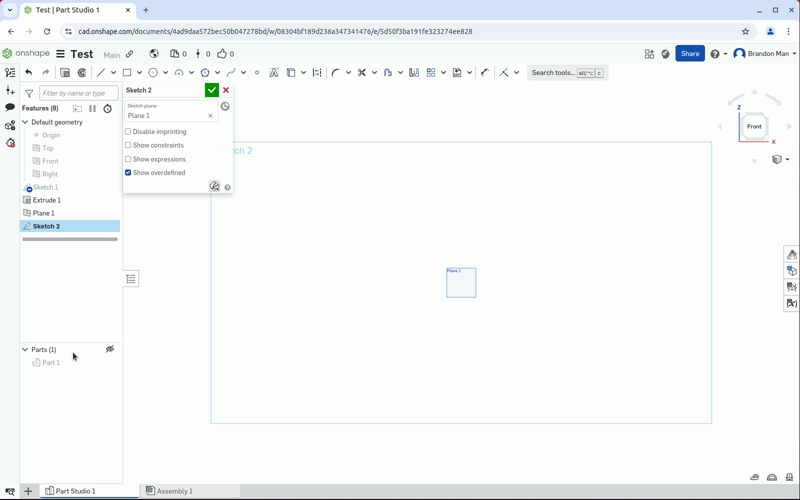
key(c)
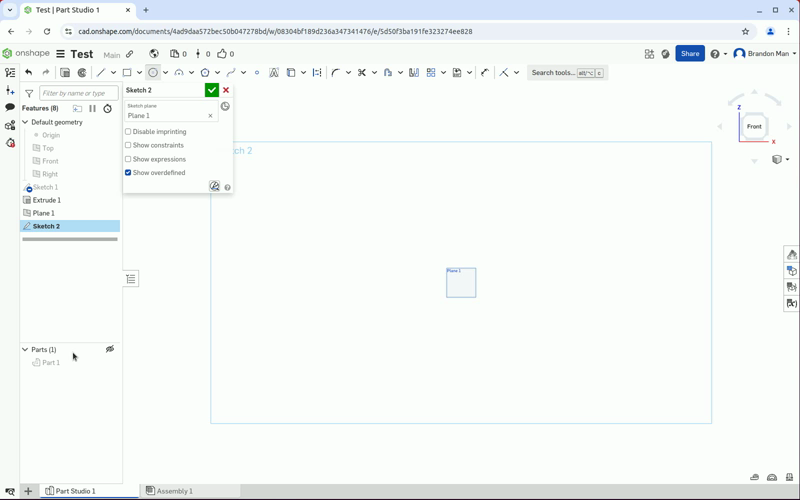
key_down(shift)
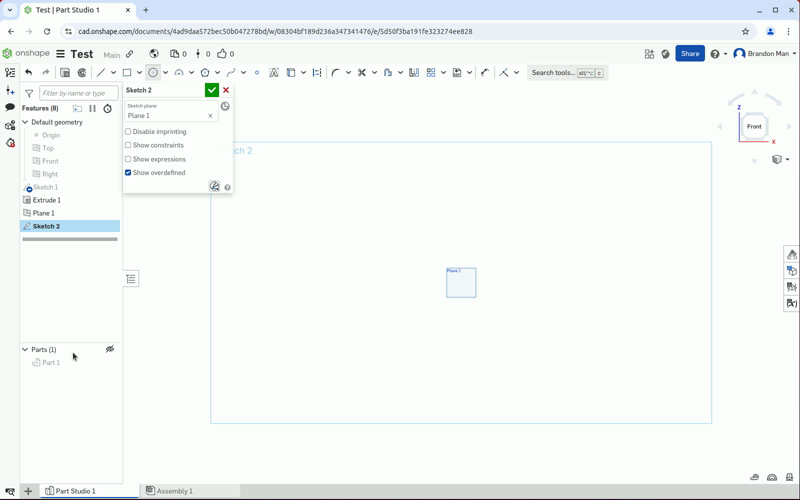
mouse_move(460, 282)
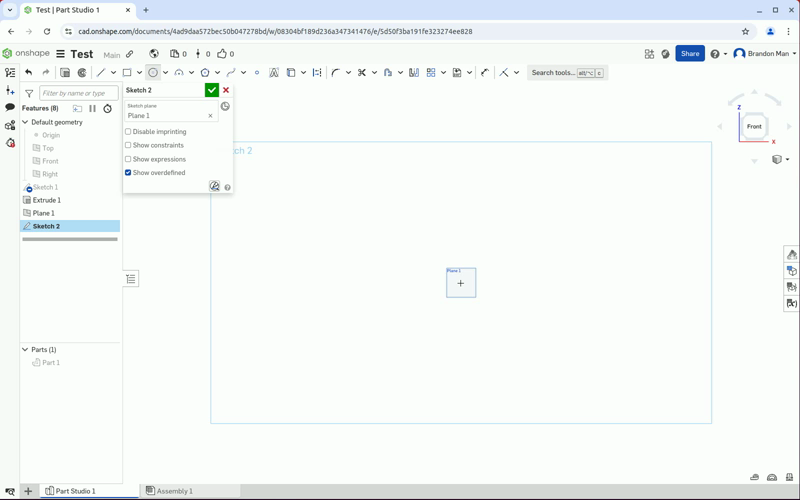
click(460, 282)
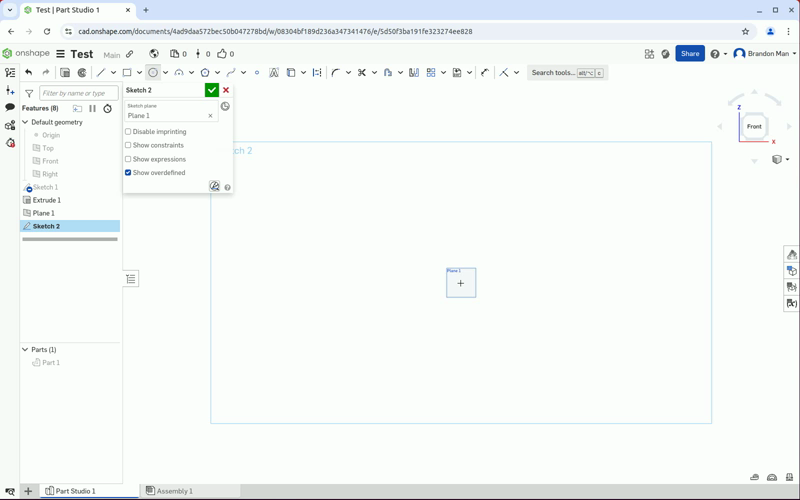
key_up(shift)
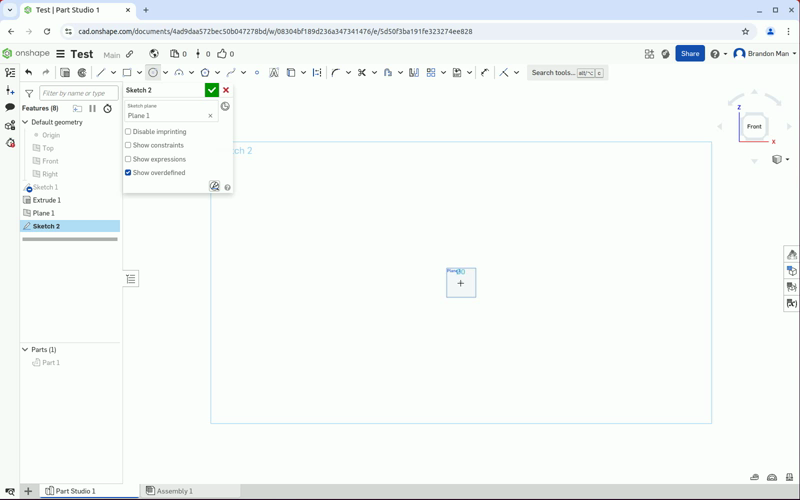
mouse_move(492, 282)
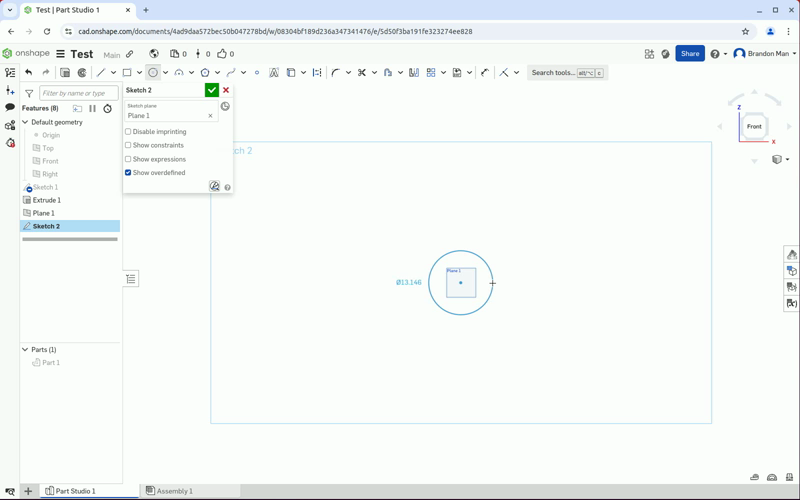
click(492, 282)
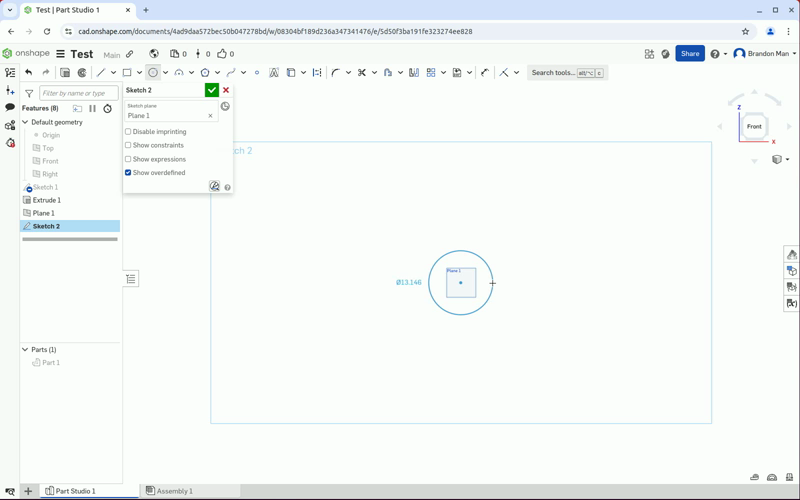
key(esc)
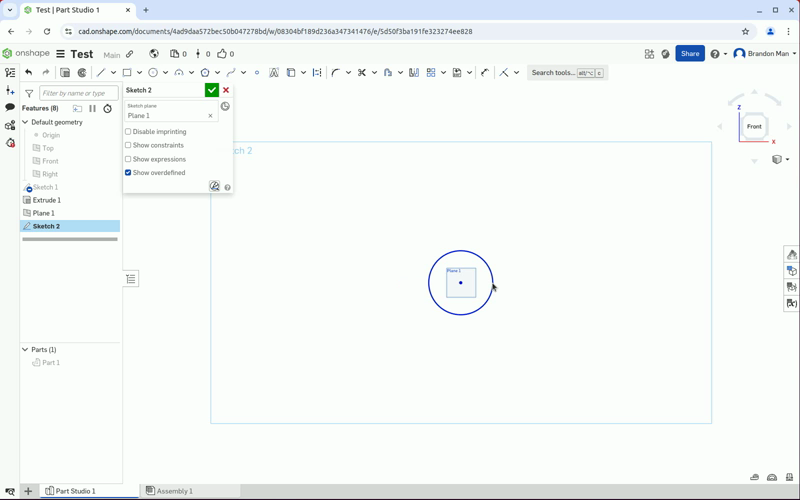
key(c)
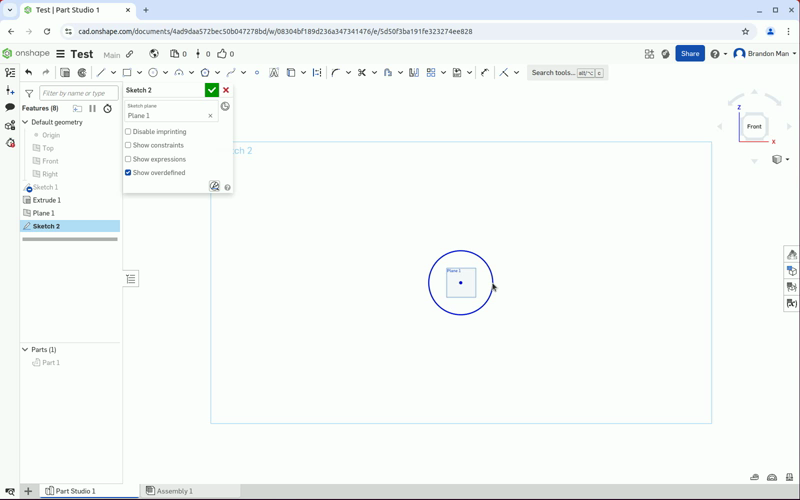
key_down(shift)
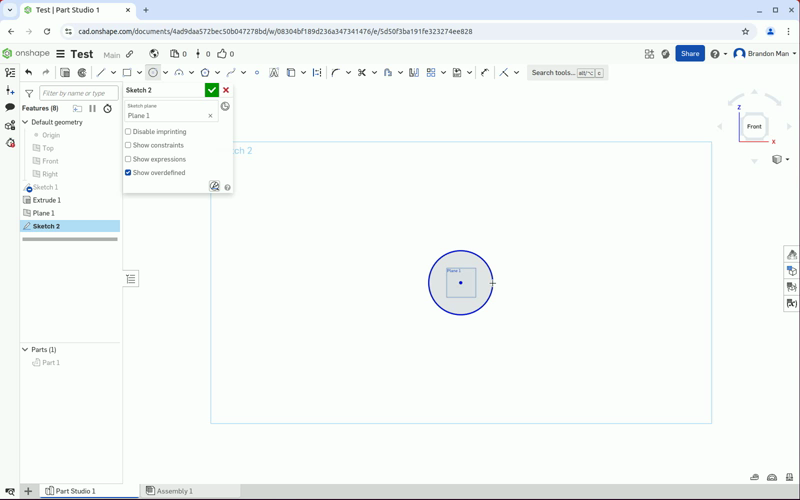
mouse_move(460, 282)
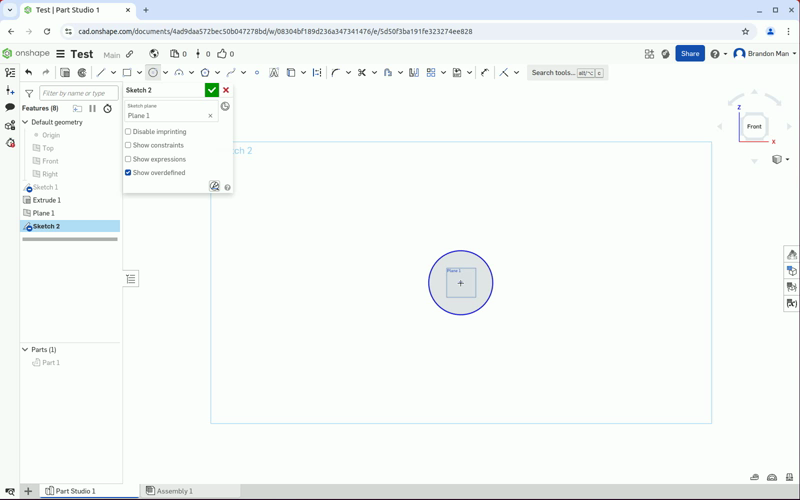
click(460, 282)
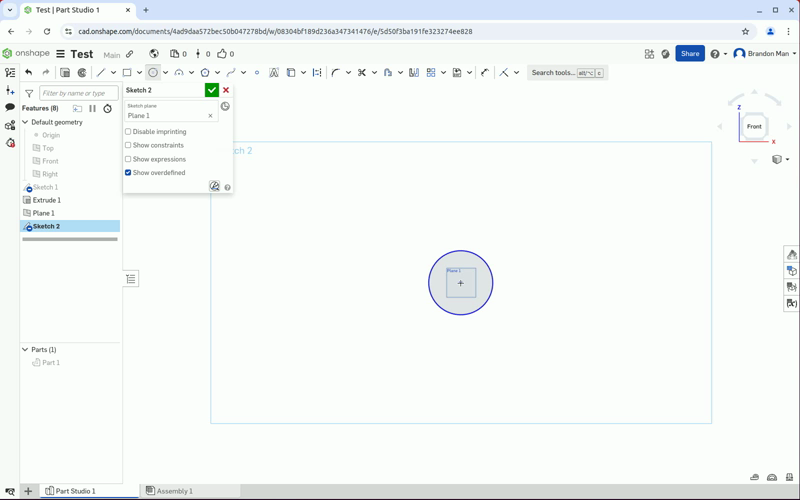
key_up(shift)
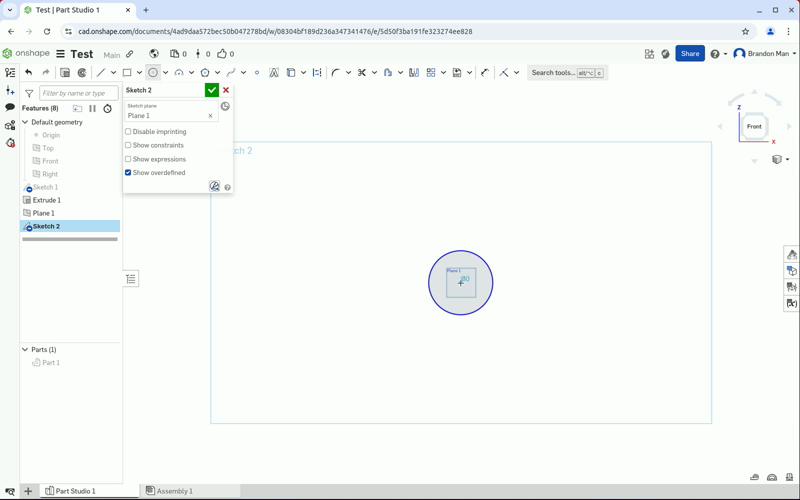
mouse_move(478, 282)
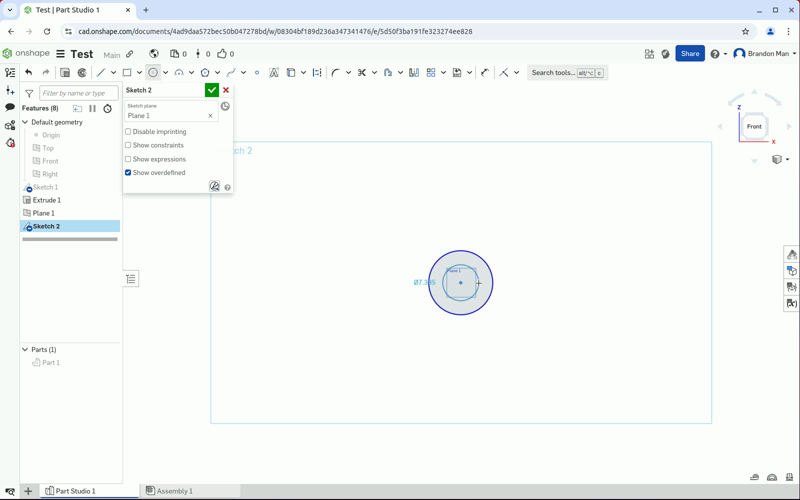
click(478, 282)
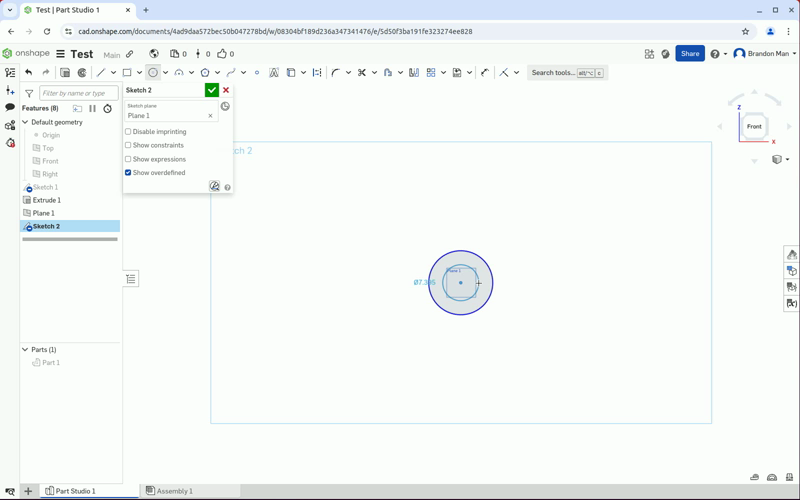
key(esc)
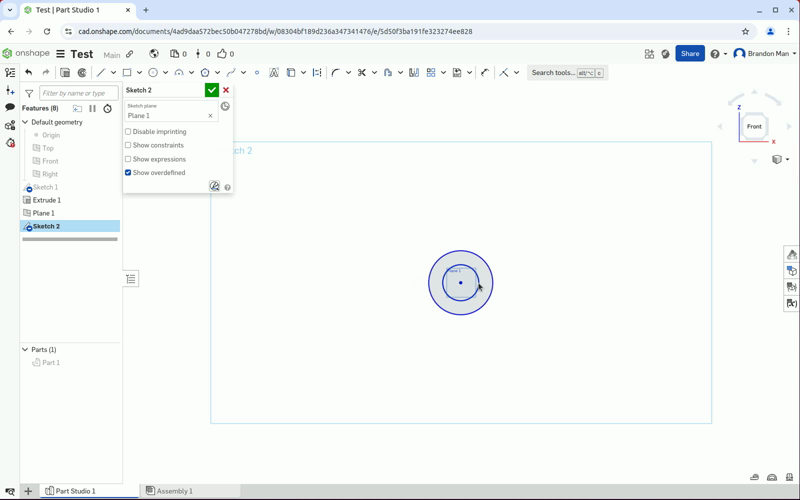
mouse_move(465, 309)
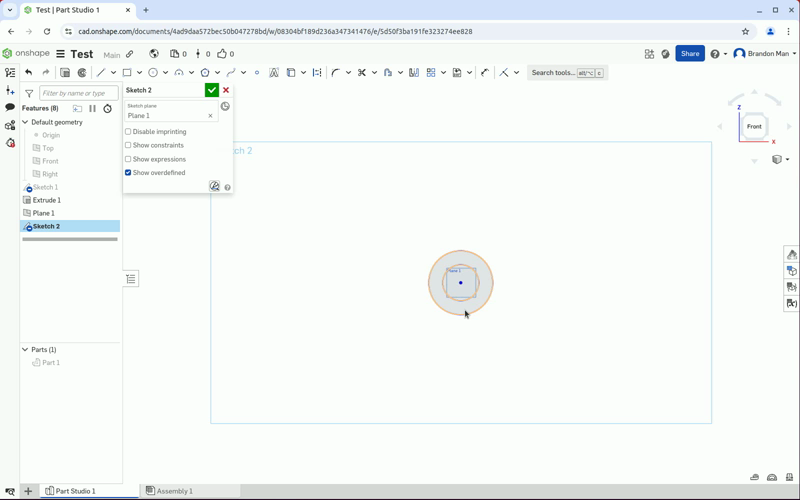
click(465, 309)
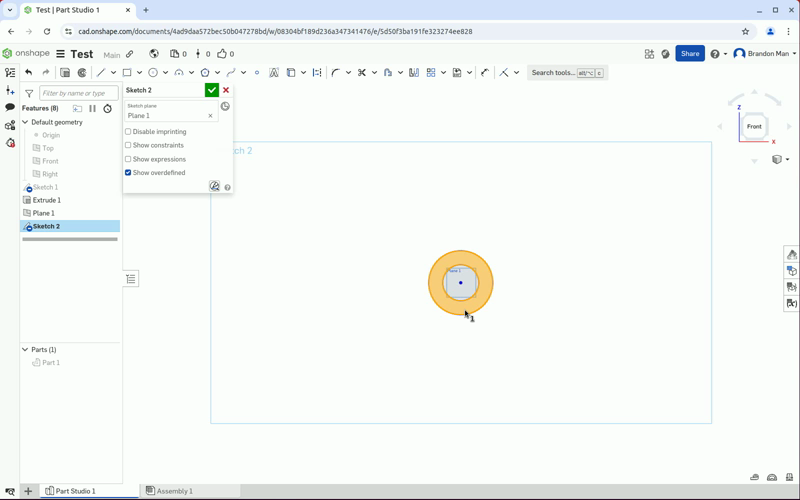
mouse_move(73, 352)
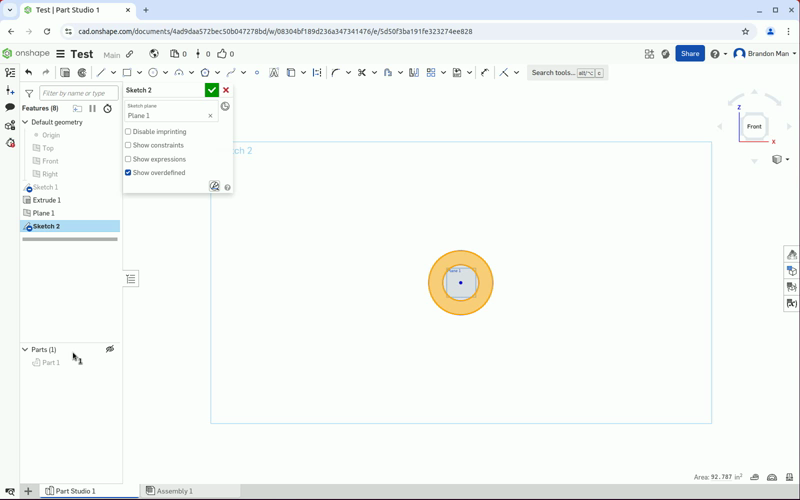
key(shift+y)
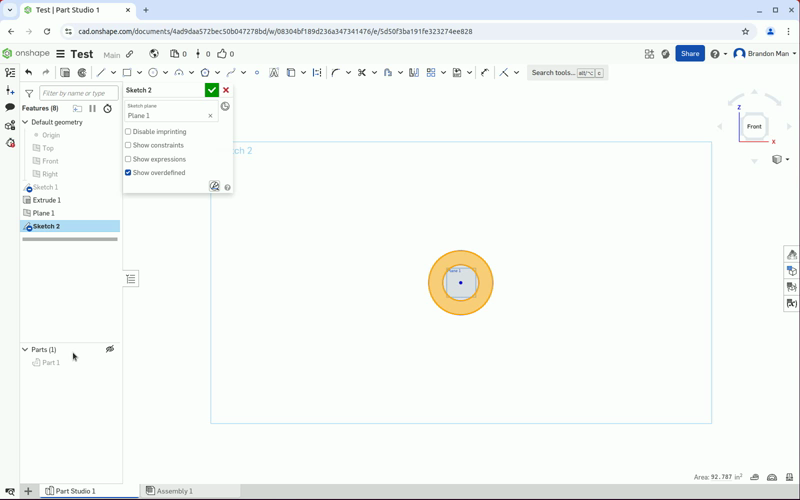
key(shift+e)
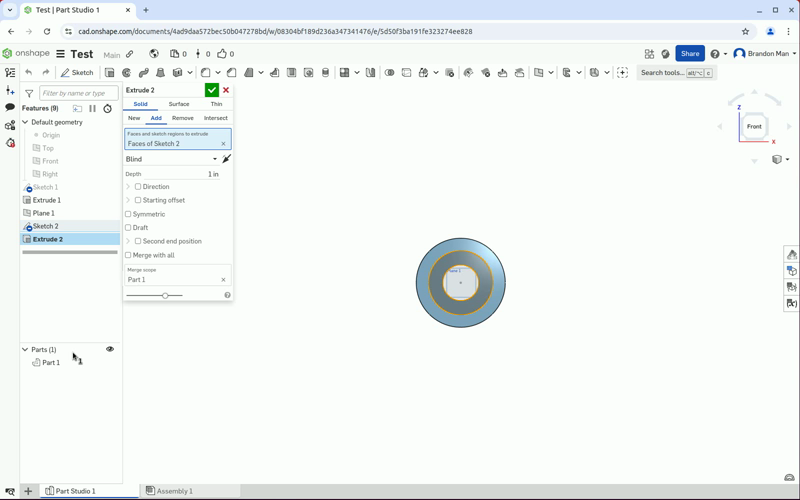
mouse_move(143, 106)
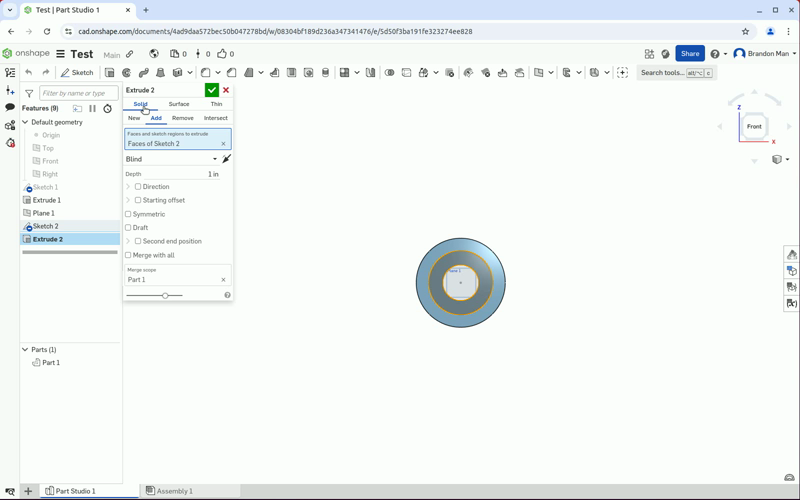
click(143, 106)
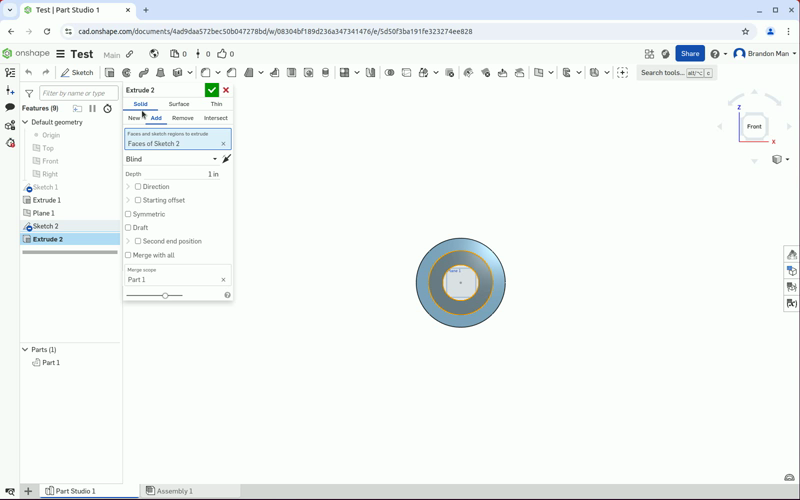
mouse_move(137, 120)
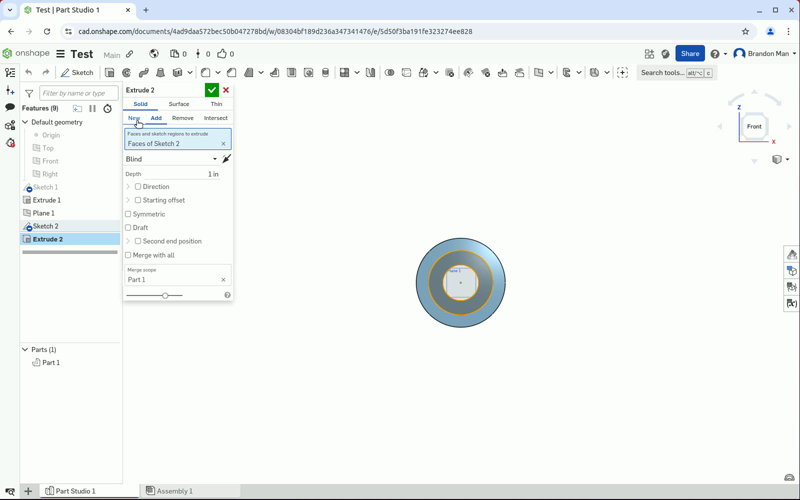
click(137, 120)
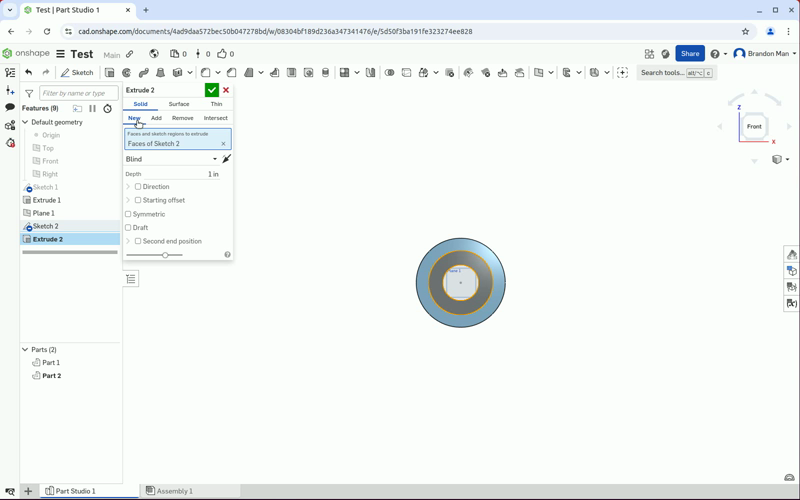
key(tab, 4)
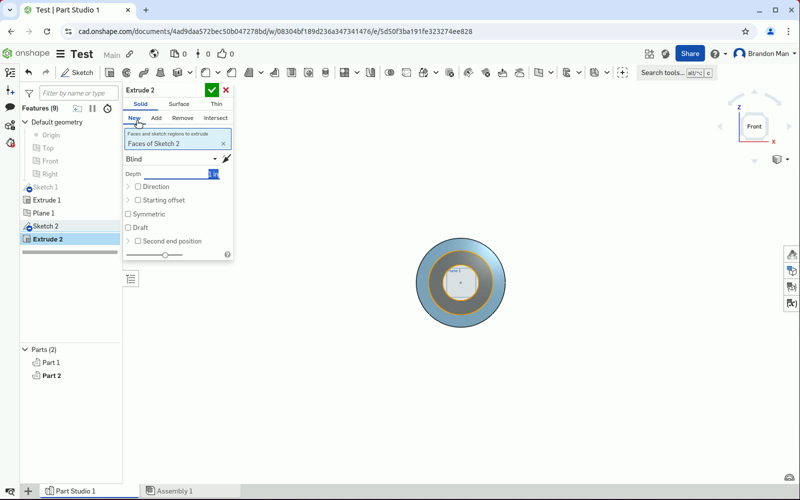
text(1.204)
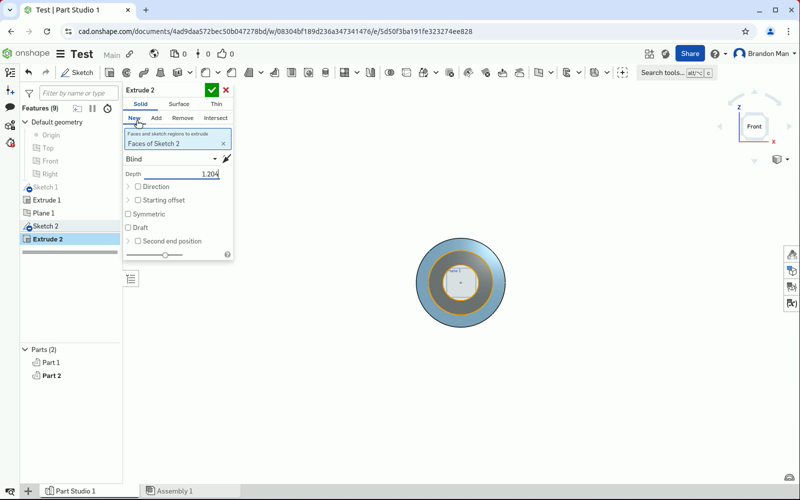
key(enter)
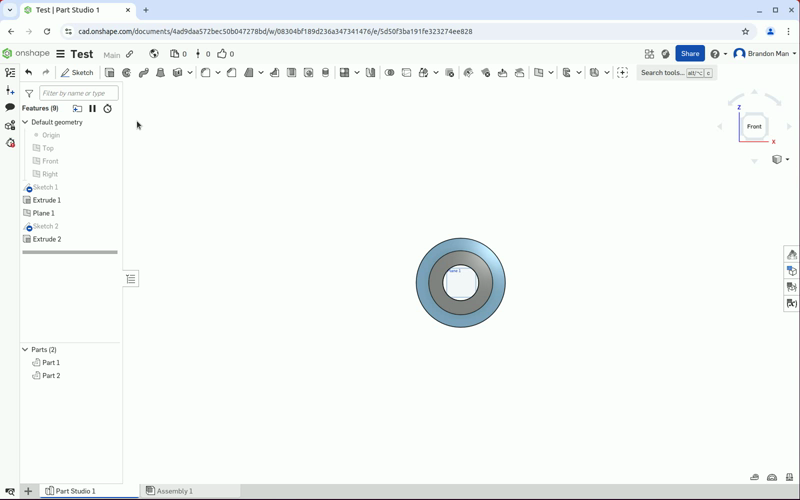
key(shift+h)
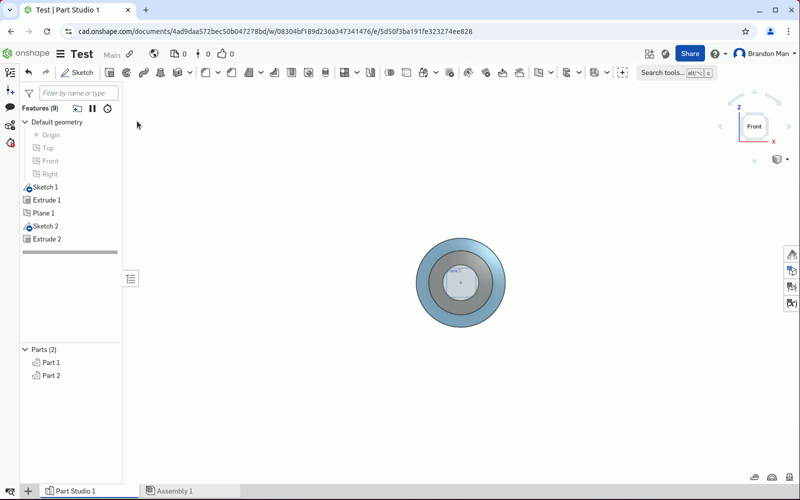
key(shift+h)
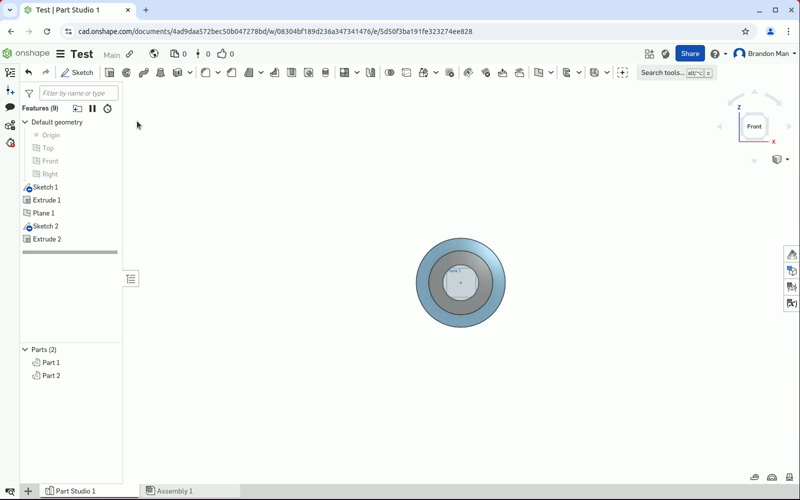
key(shift+7)
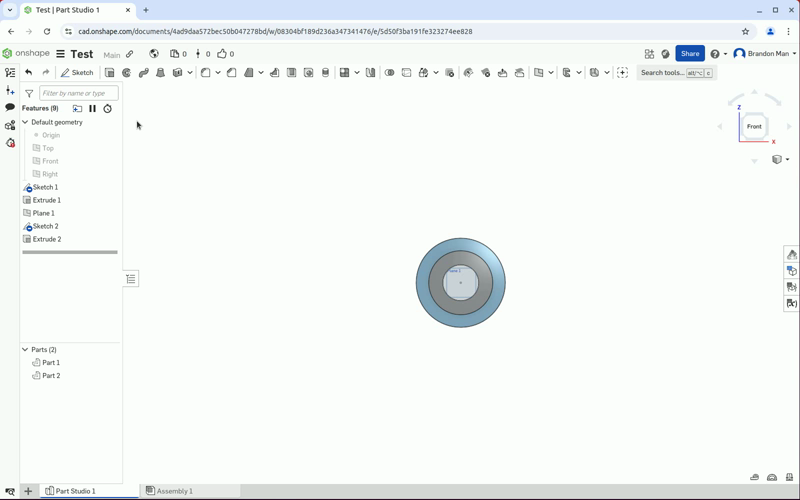
key(left, 2)
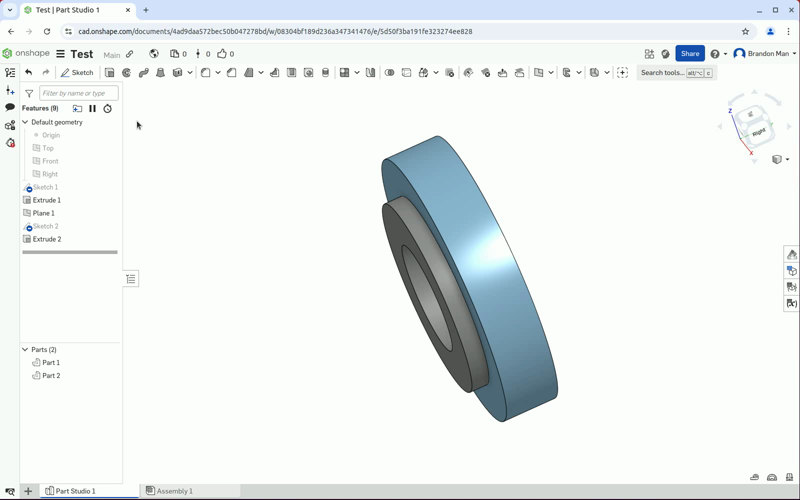
key(down, 2)
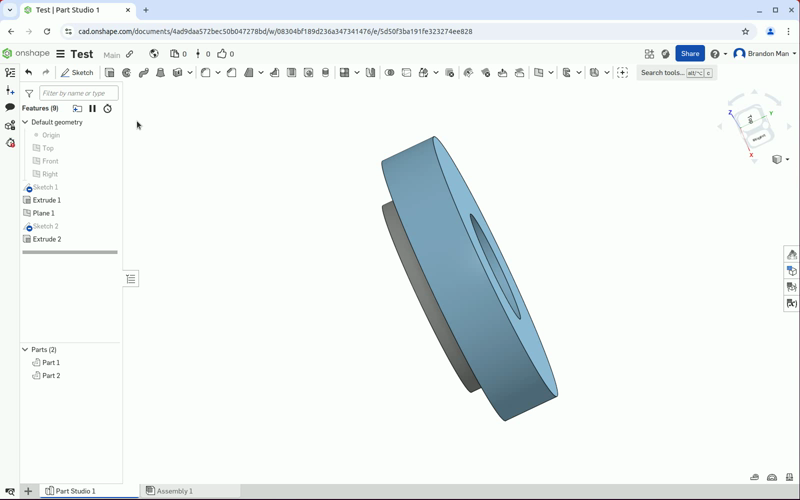
key(up, 2)
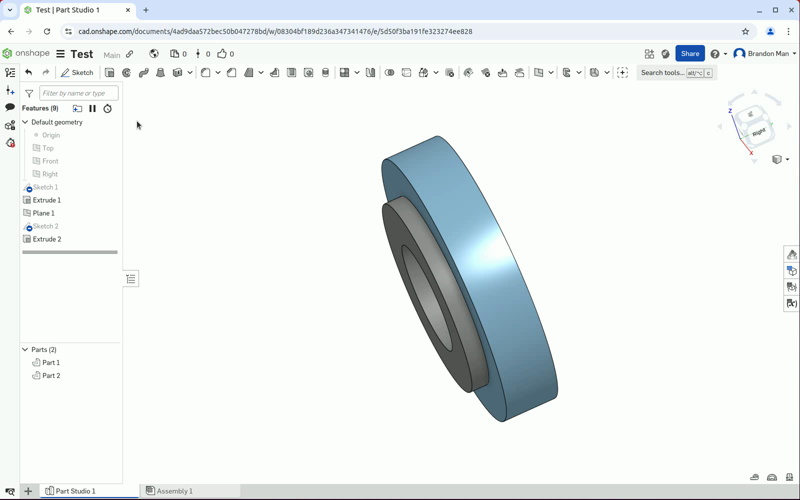
key(right, 2)
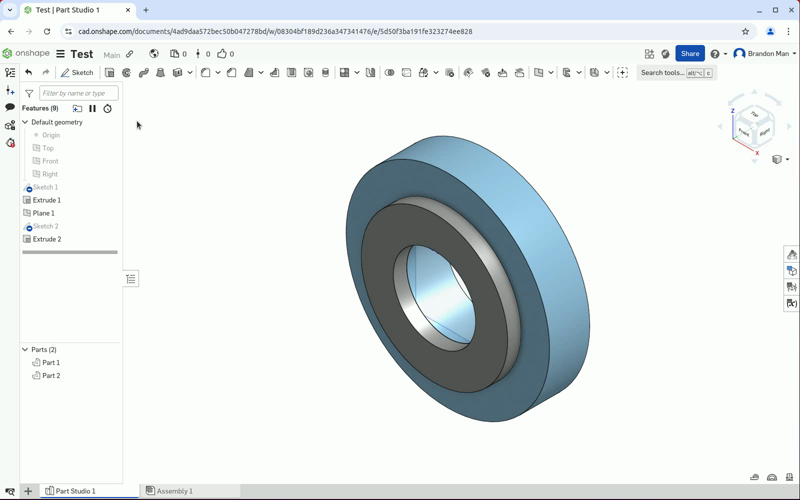
mouse_move(73, 189)
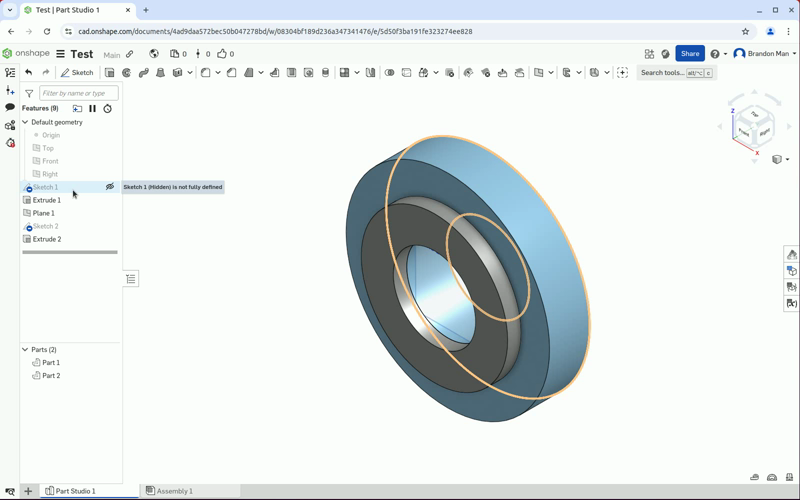
click(73, 189)